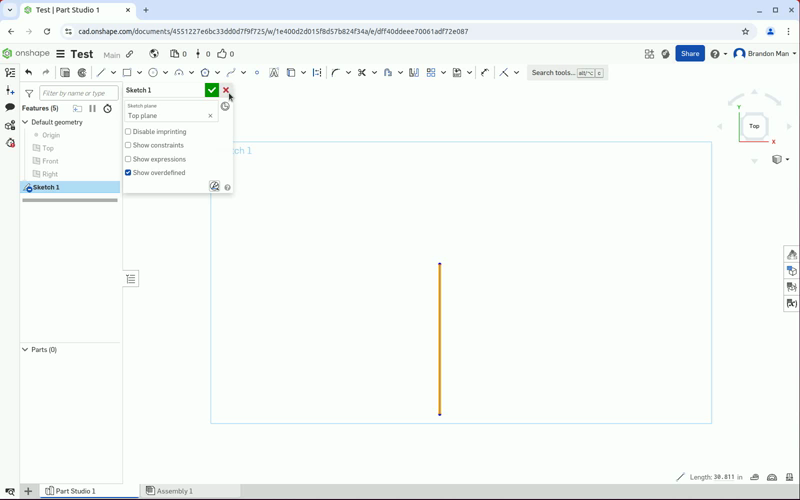
key(shift+h)
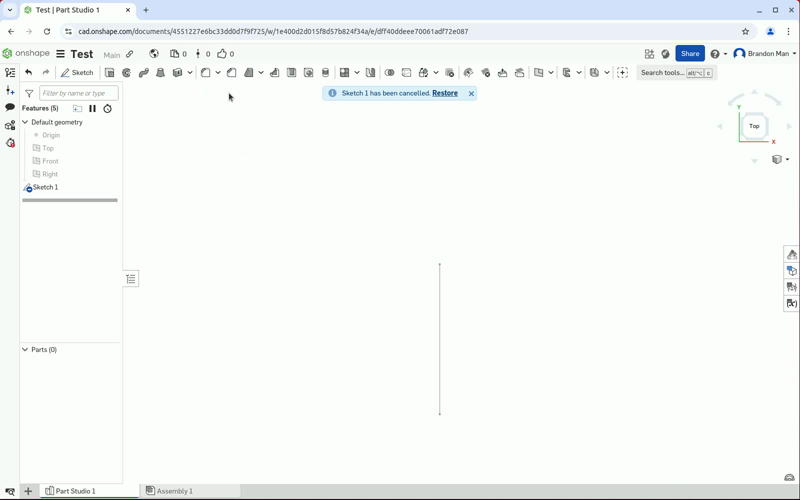
key(shift+s)
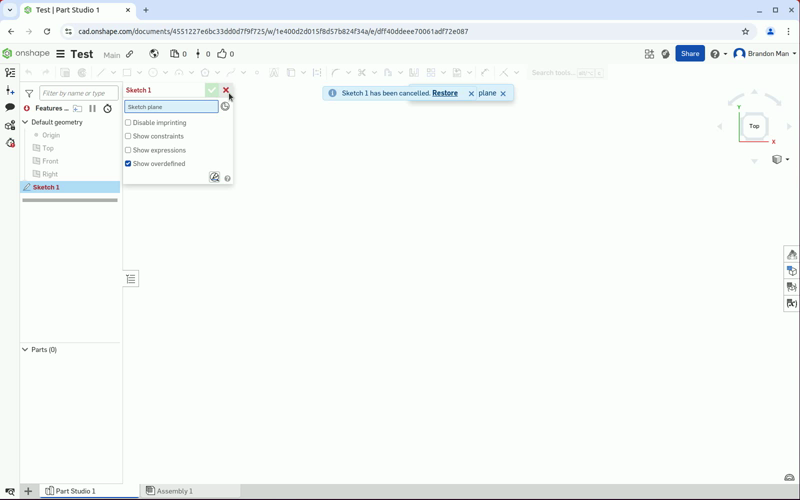
mouse_move(73, 150)
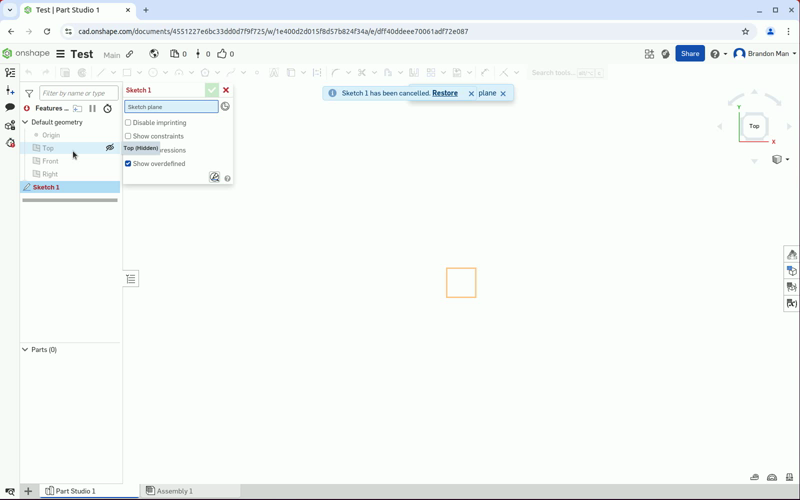
click(73, 150)
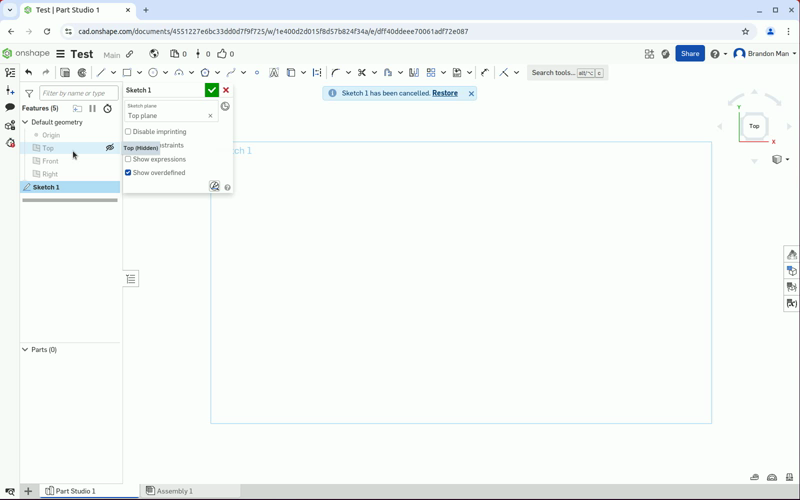
mouse_move(73, 352)
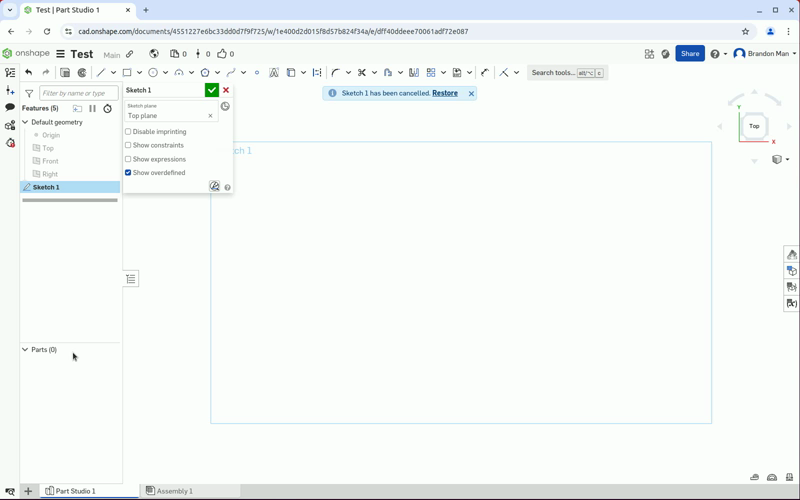
key(y)
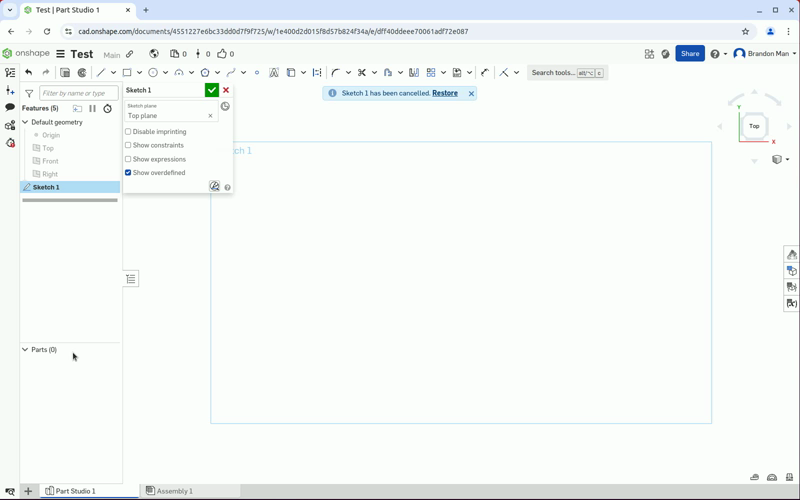
key(l)
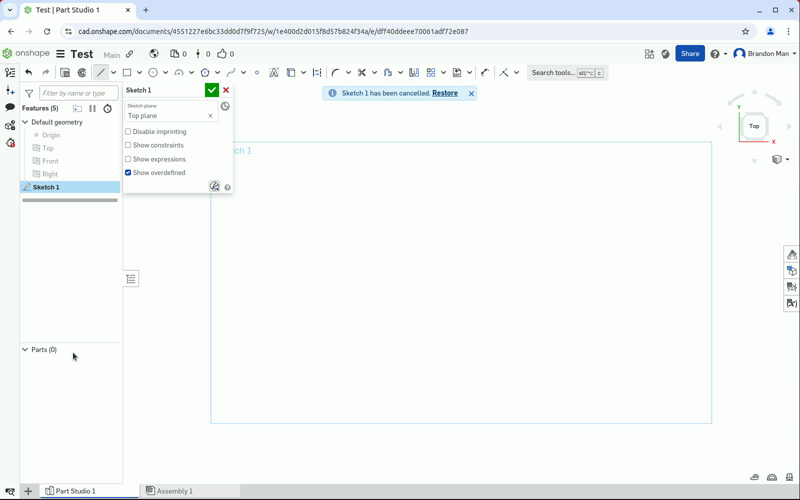
key_down(shift)
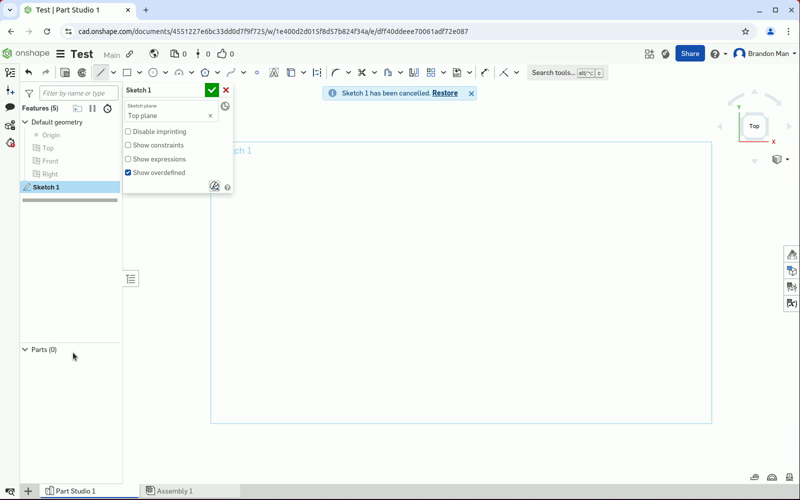
mouse_move(460, 282)
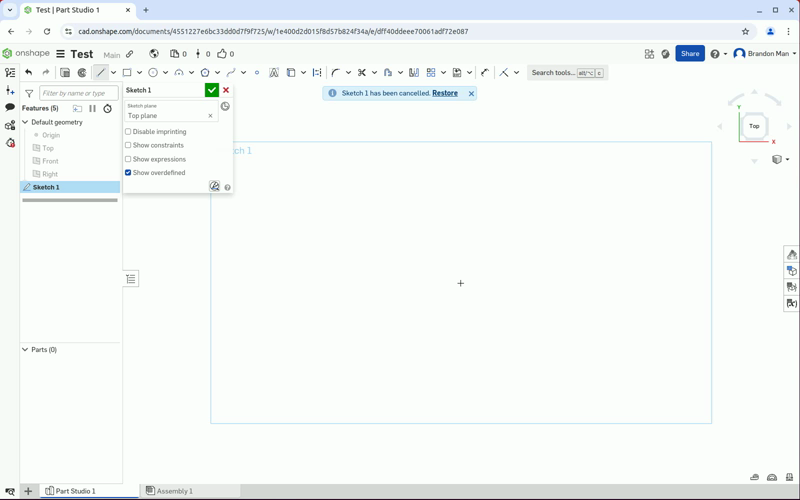
click(460, 282)
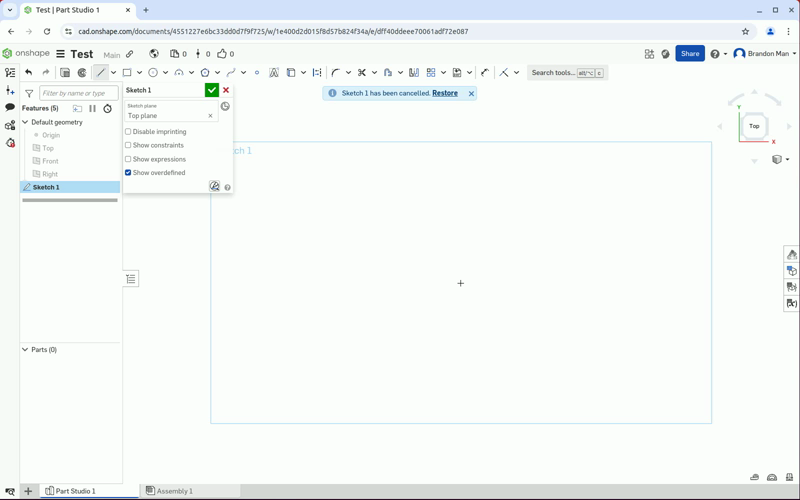
key_up(shift)
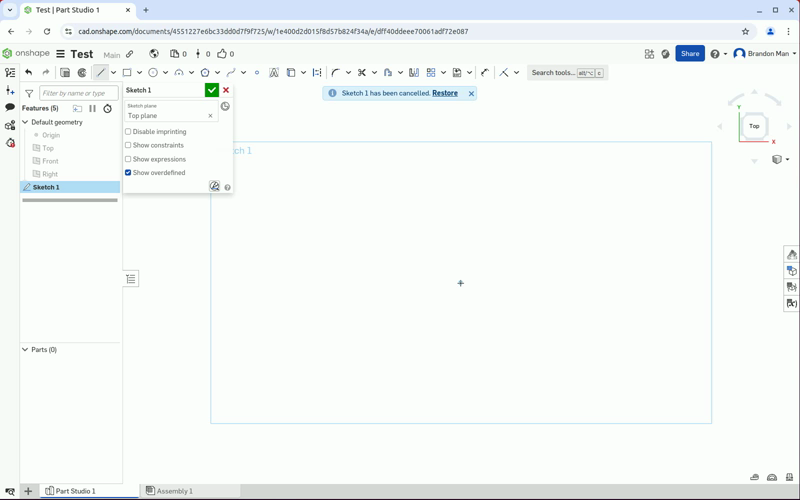
key_down(shift)
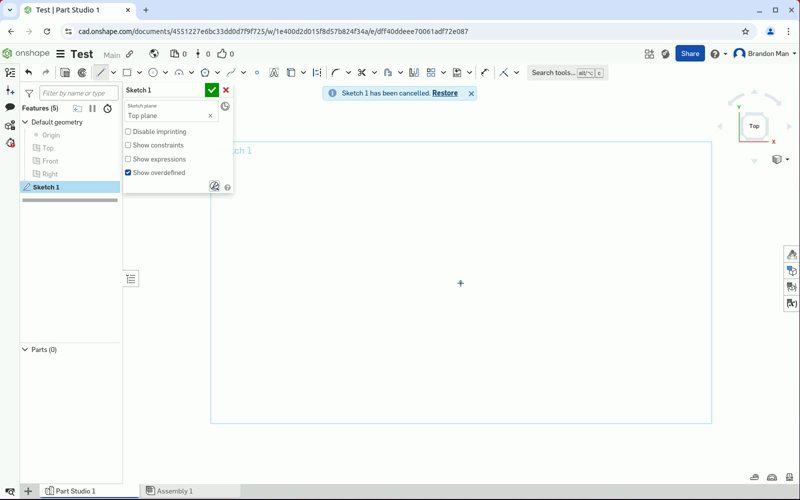
mouse_move(573, 282)
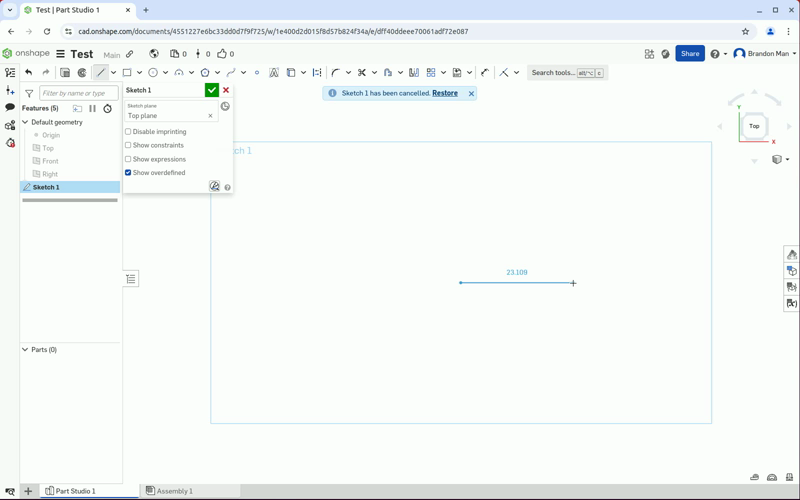
click(573, 282)
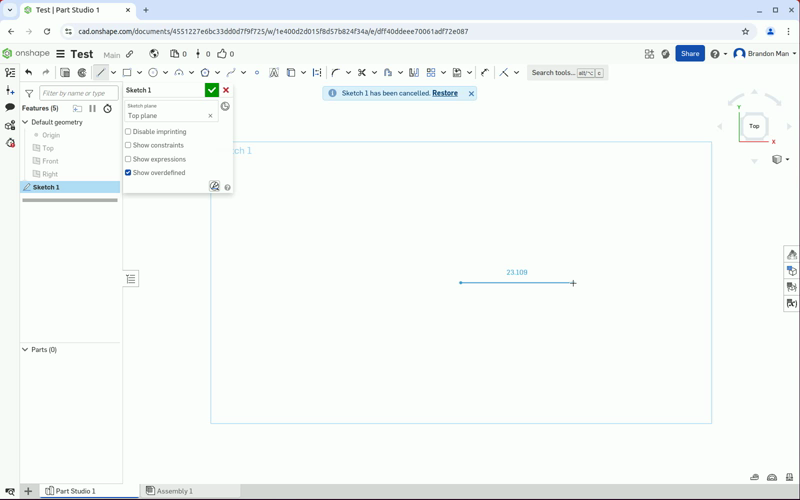
key_up(shift)
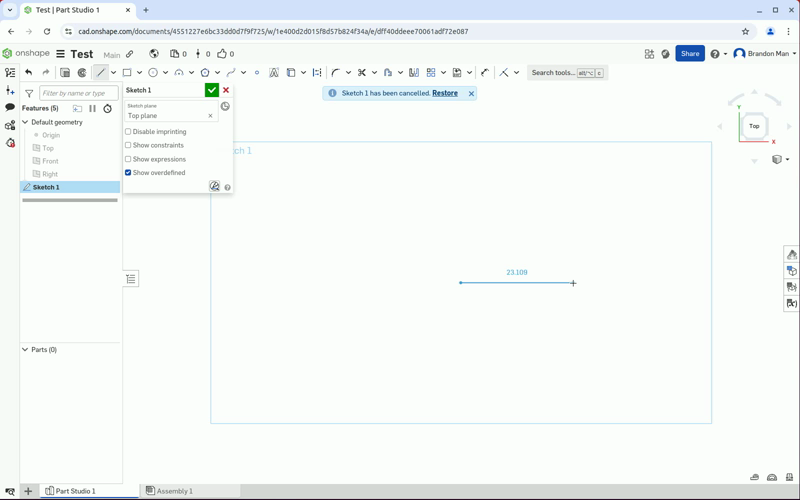
key_down(shift)
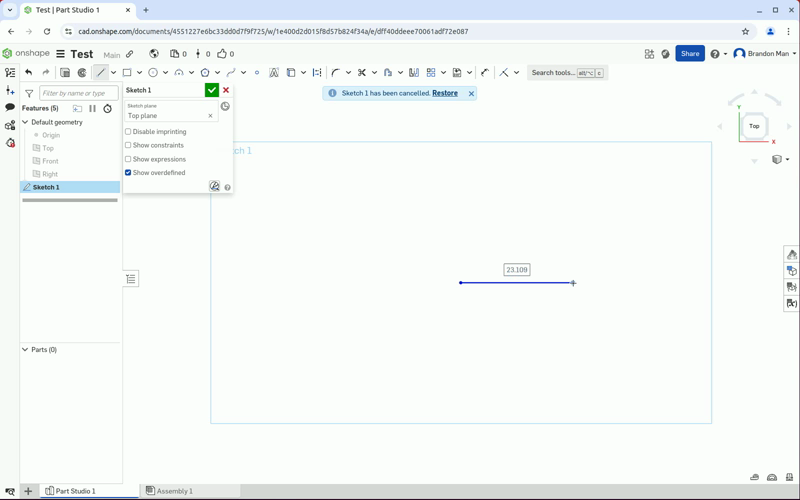
mouse_move(573, 208)
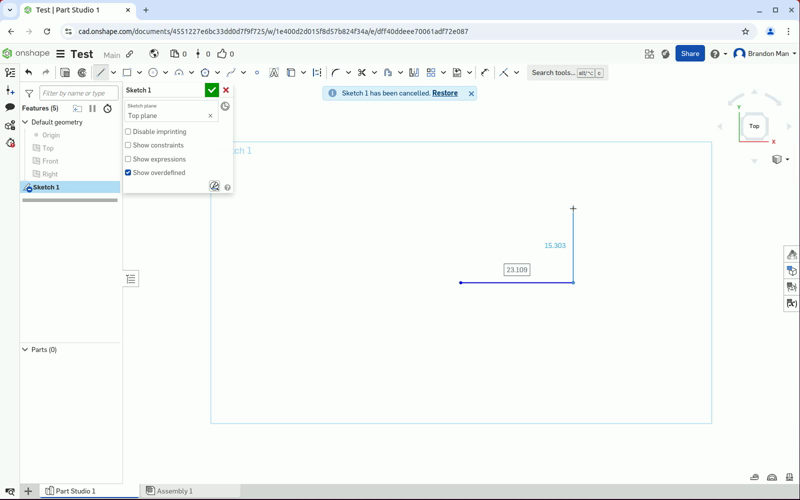
click(573, 208)
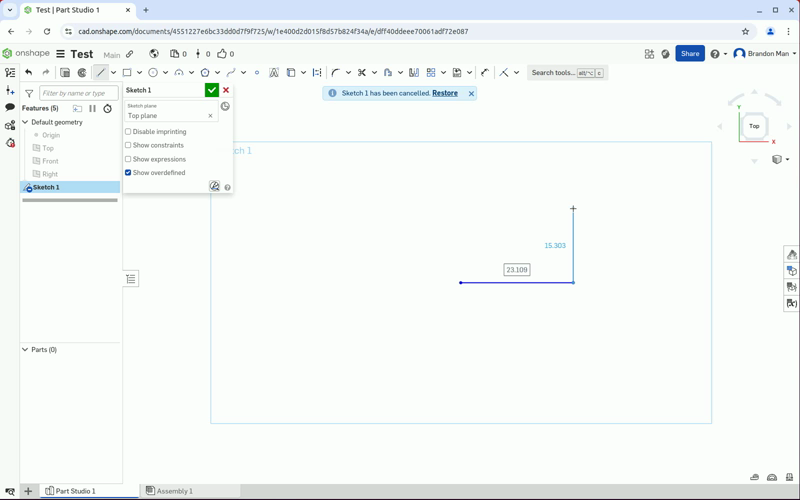
key_up(shift)
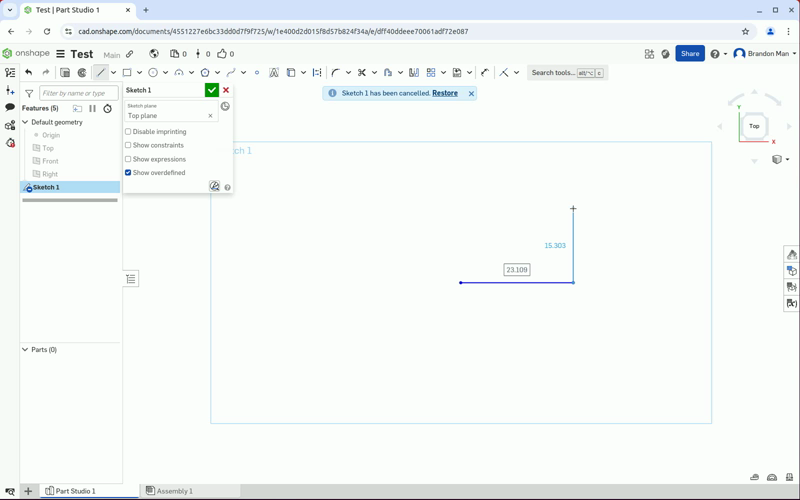
key_down(shift)
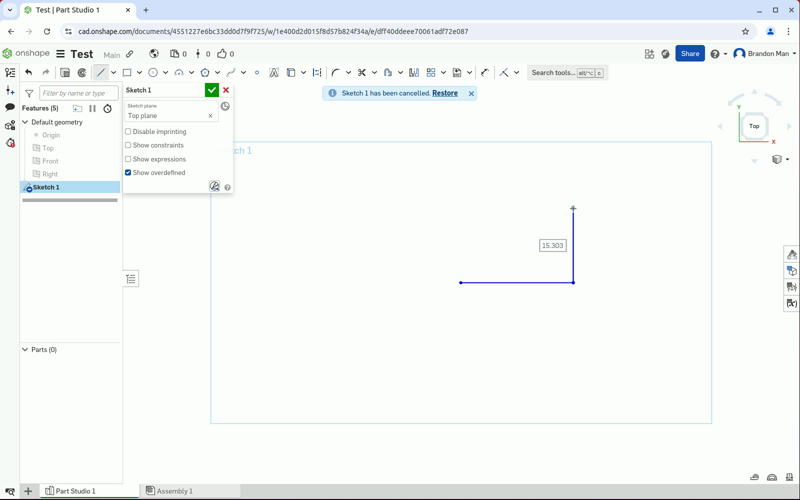
mouse_move(460, 208)
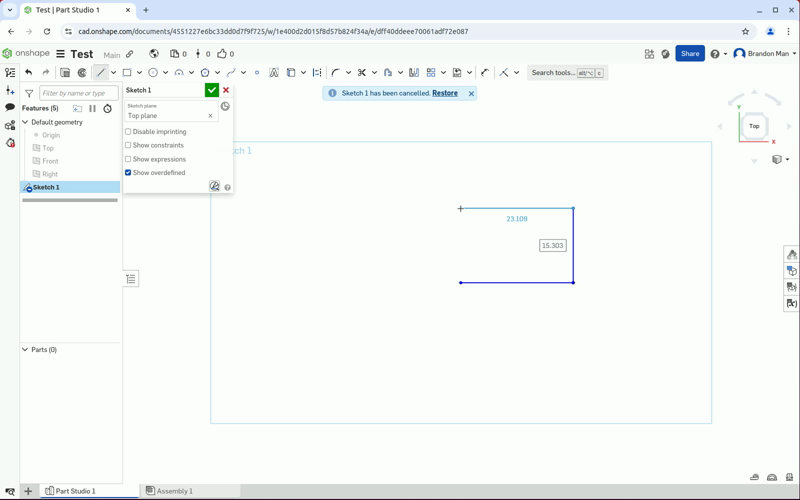
click(460, 208)
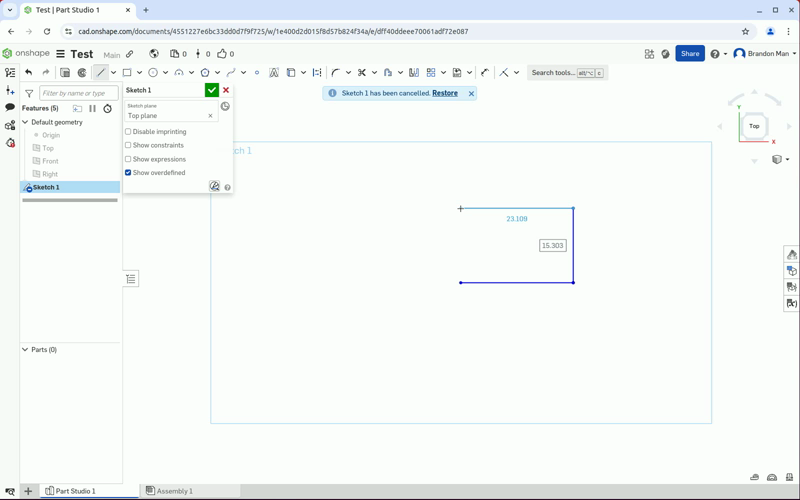
key_up(shift)
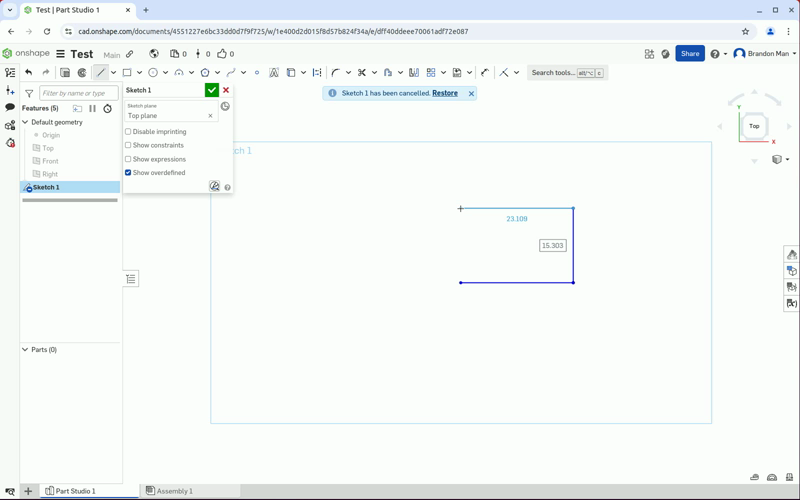
key_down(shift)
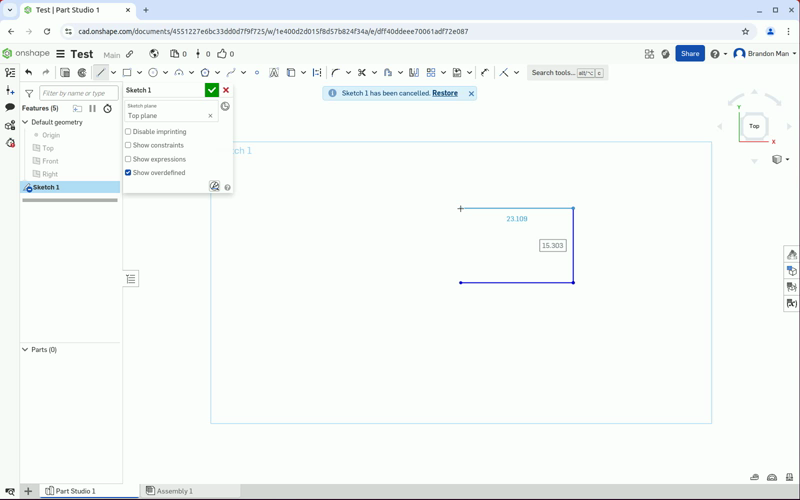
mouse_move(460, 282)
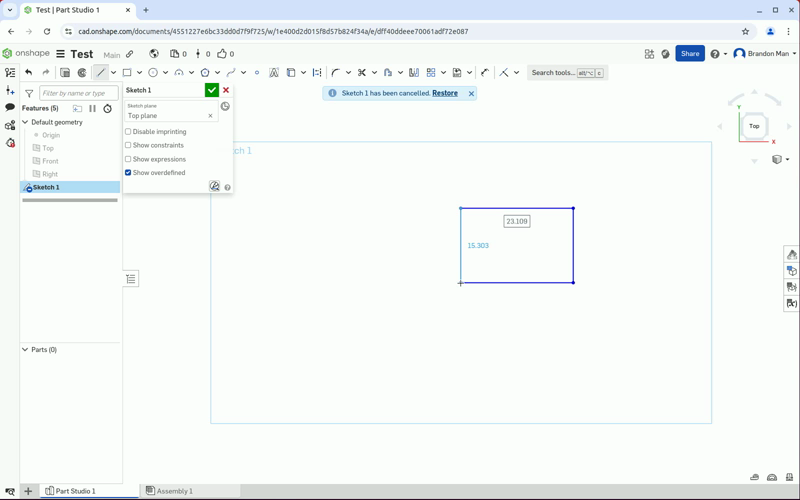
key_up(shift)
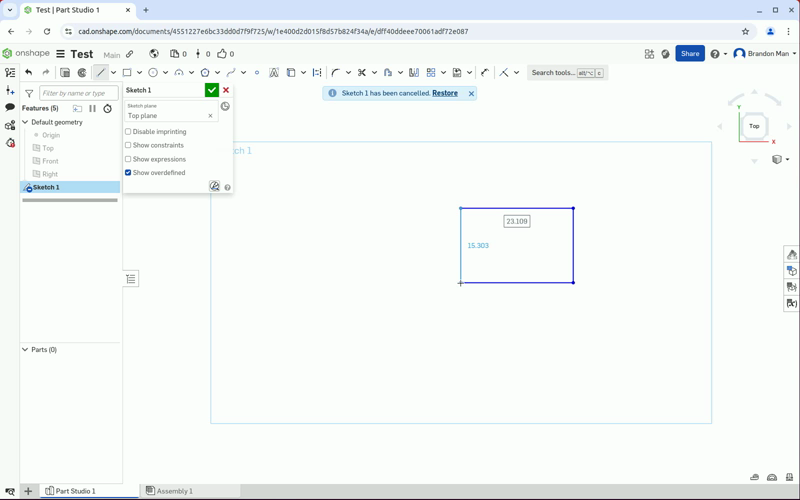
click(460, 282)
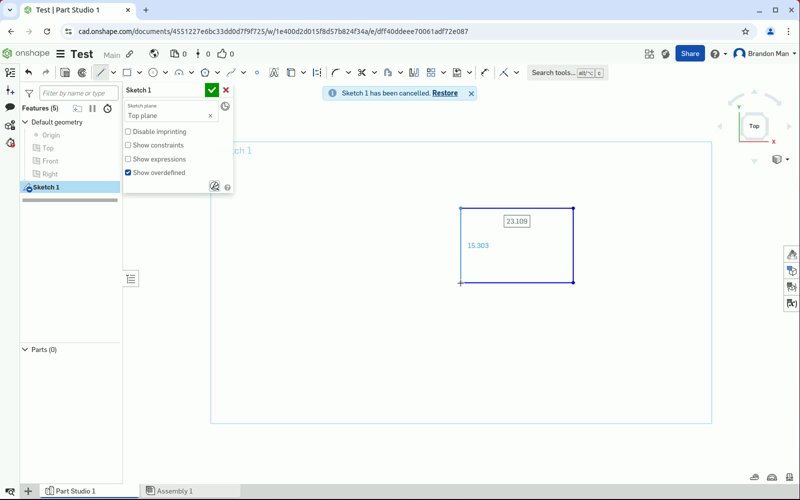
key(esc)
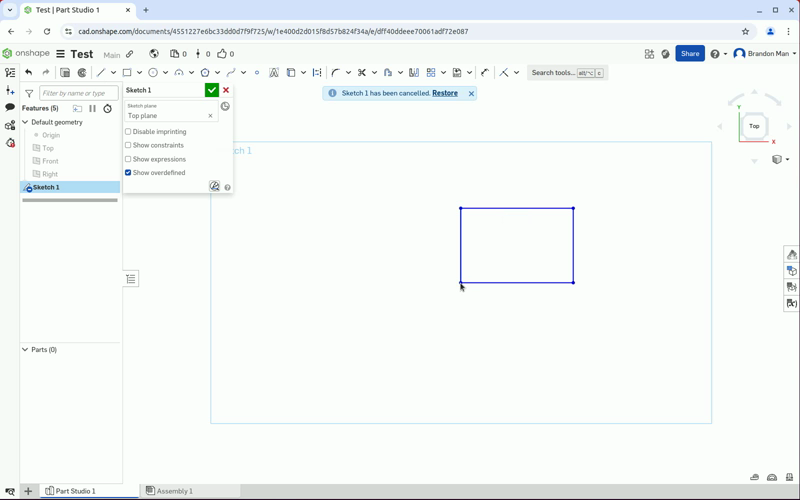
mouse_move(518, 228)
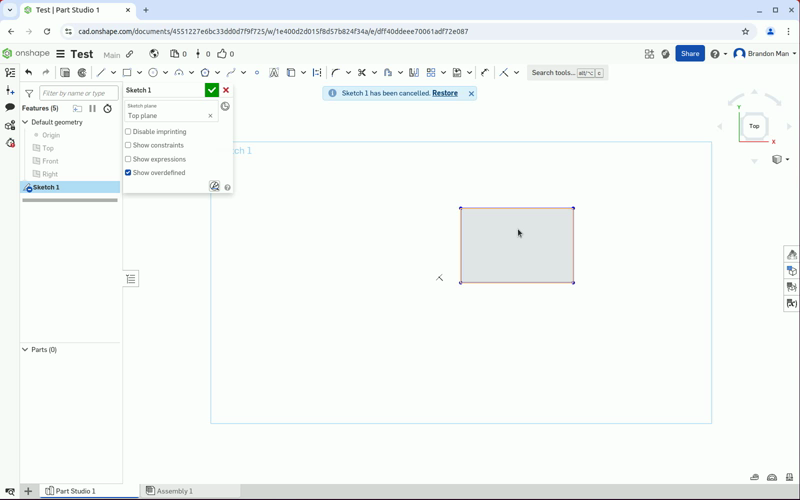
click(518, 228)
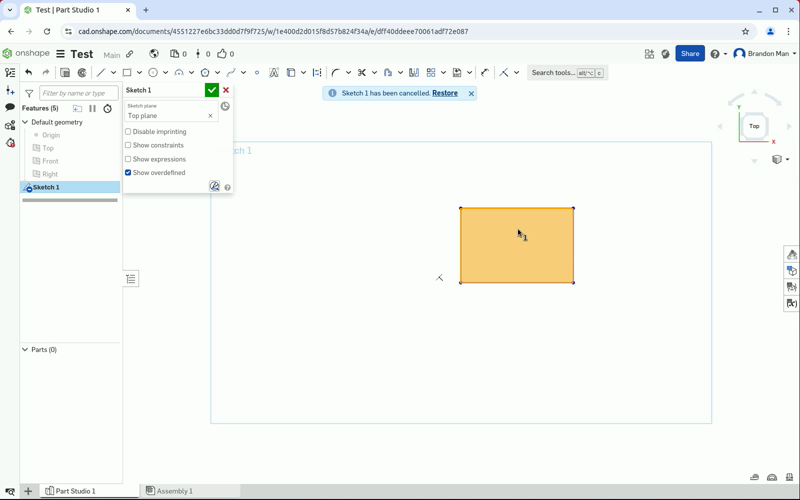
mouse_move(73, 352)
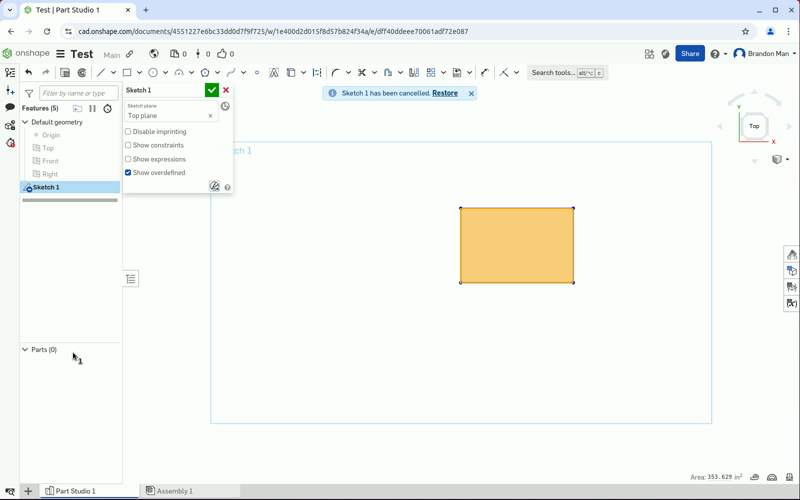
key(shift+y)
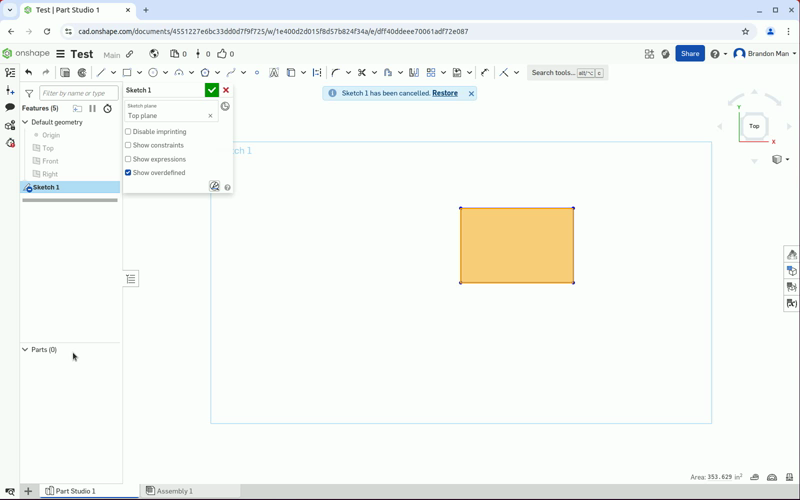
key(shift+e)
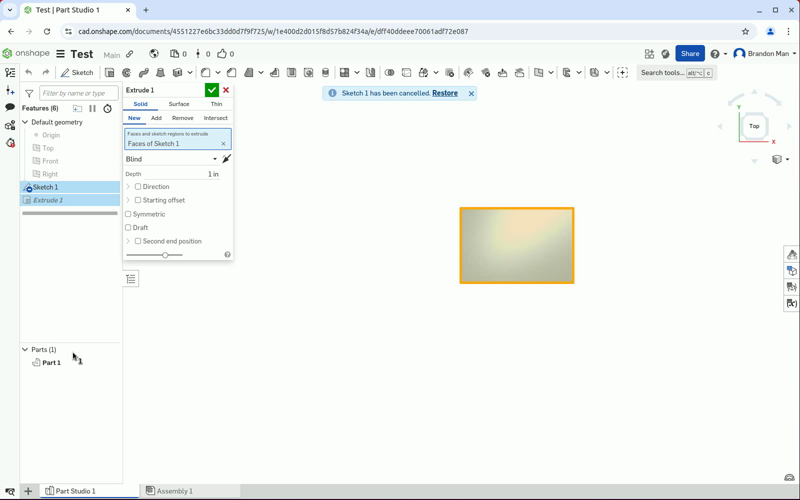
mouse_move(143, 106)
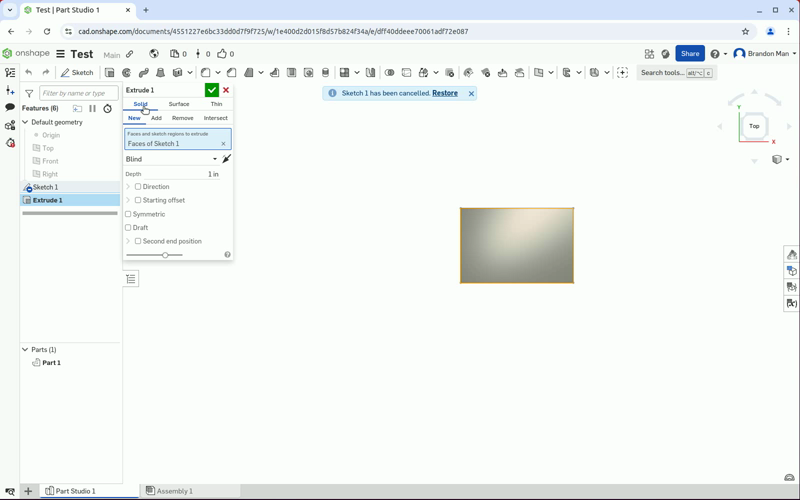
click(143, 106)
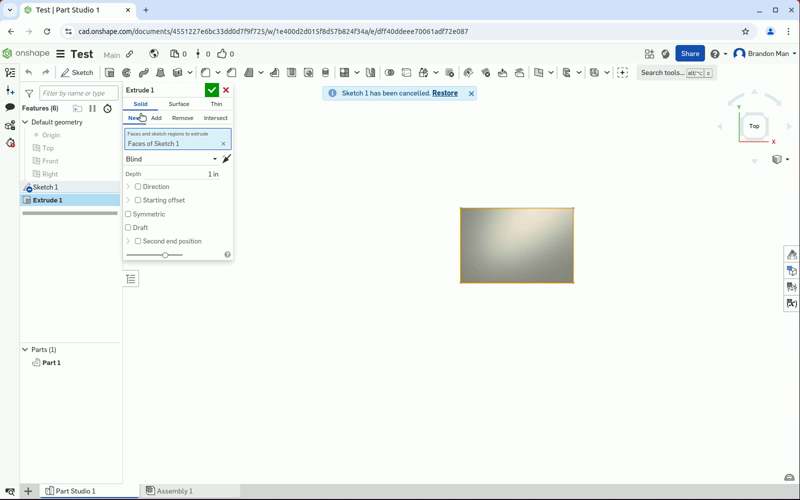
mouse_move(137, 120)
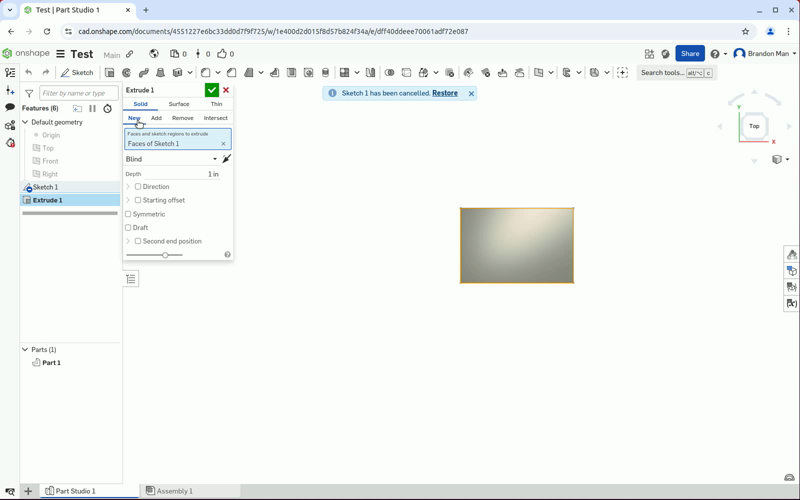
click(137, 120)
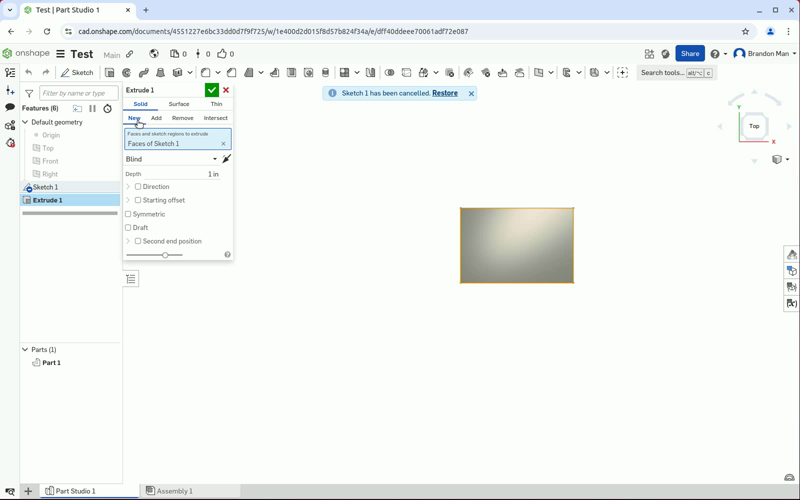
key(tab, 4)
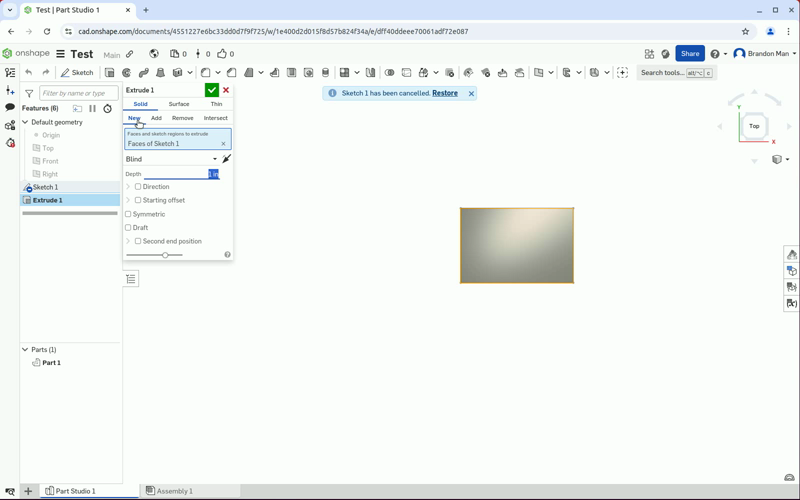
text(11.554)
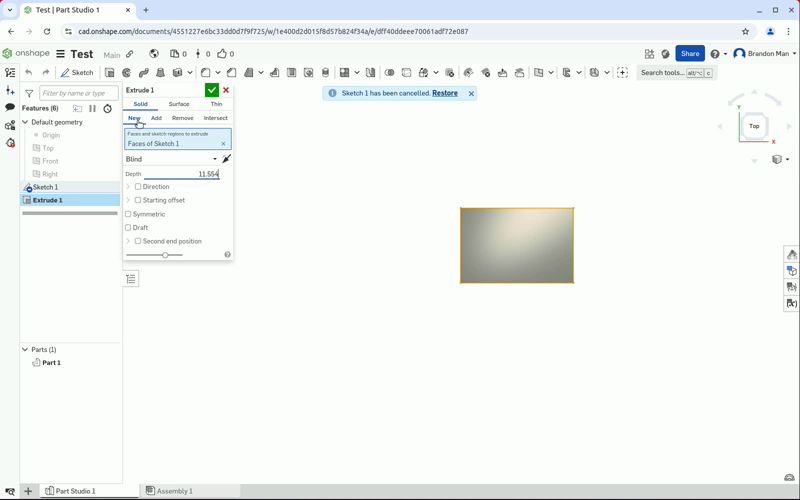
key(enter)
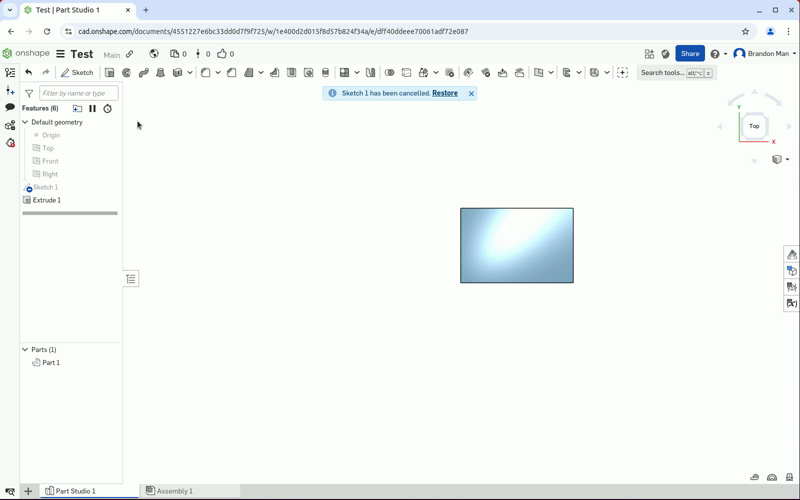
key(shift+h)
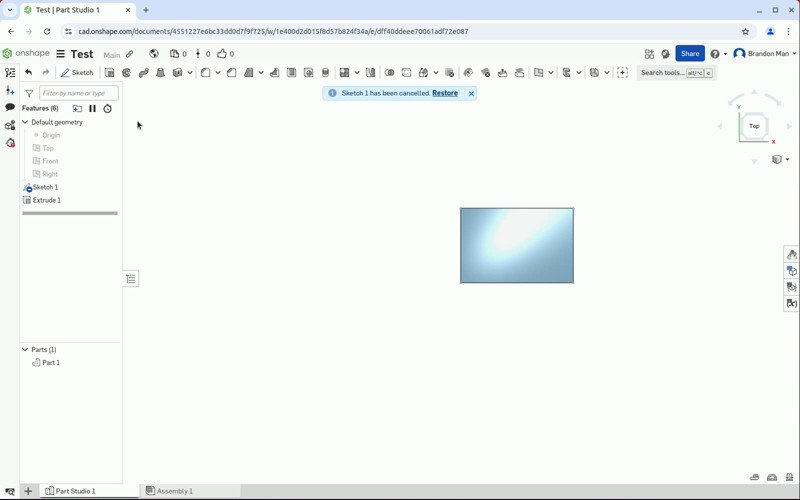
key(shift+h)
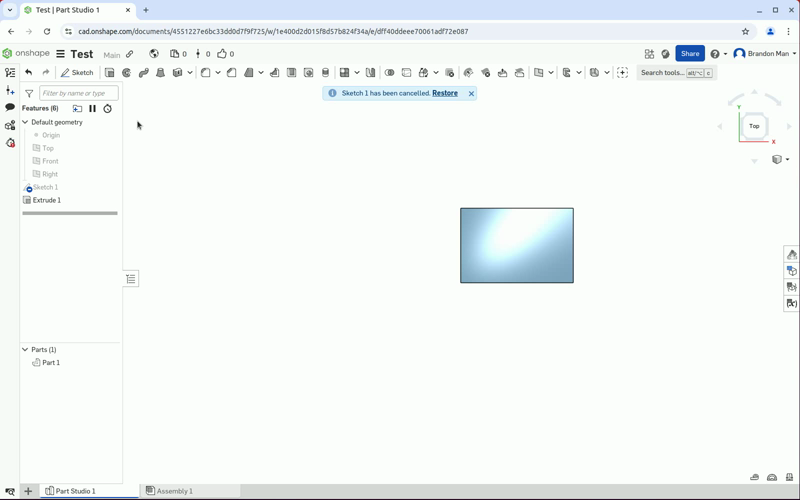
mouse_move(73, 189)
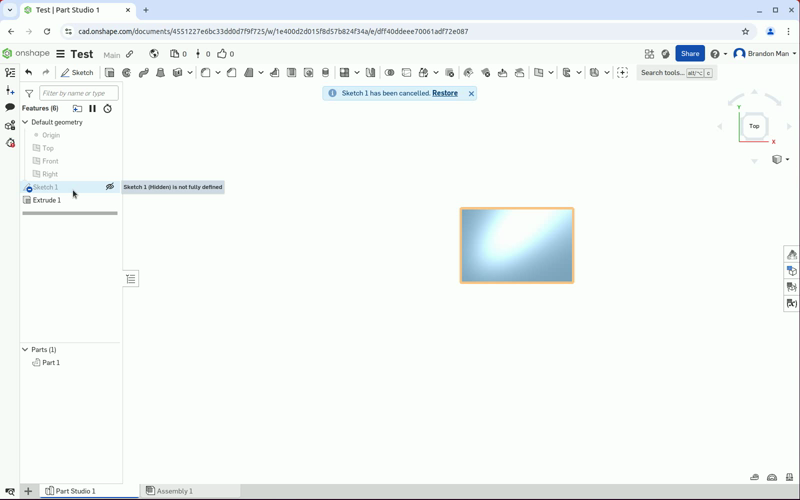
click(73, 189)
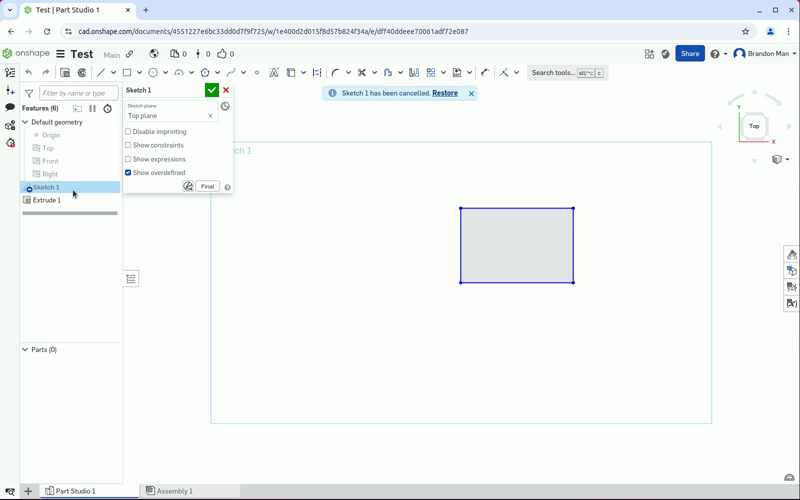
mouse_move(229, 92)
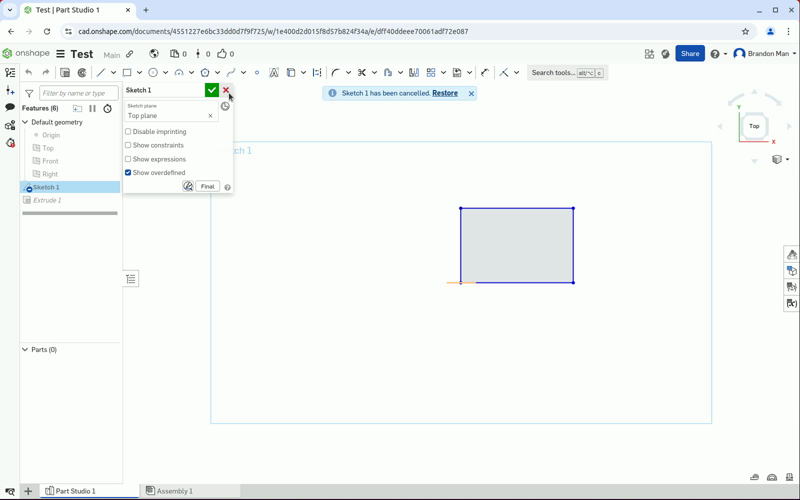
click(229, 92)
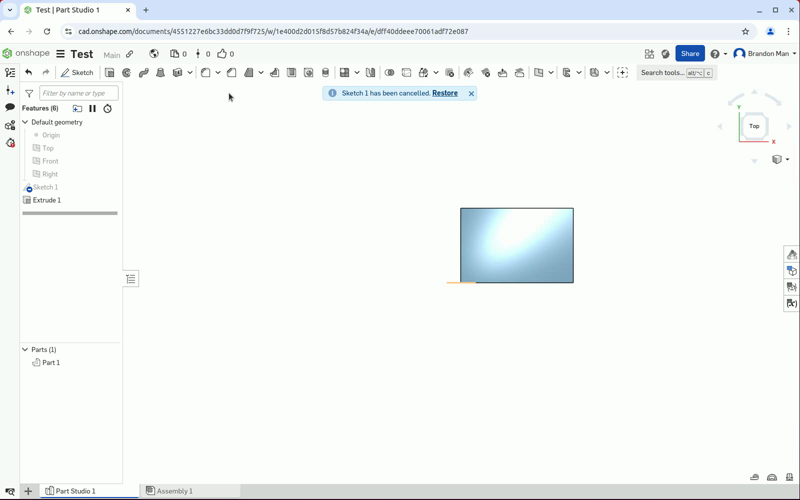
mouse_move(541, 75)
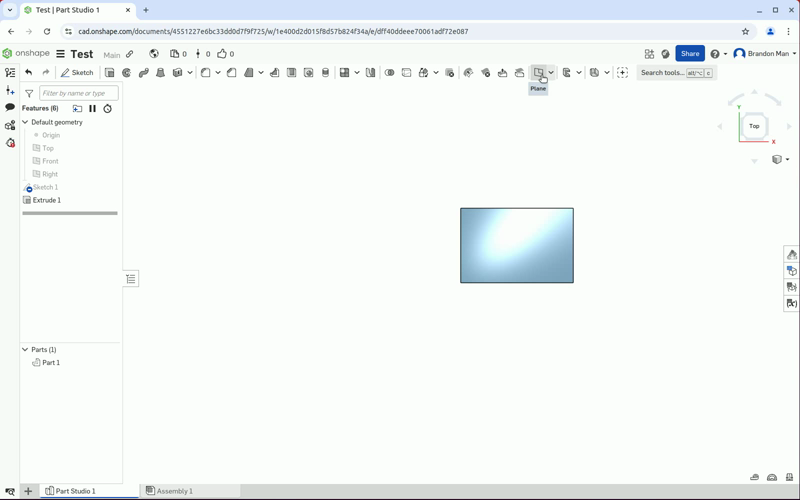
click(541, 75)
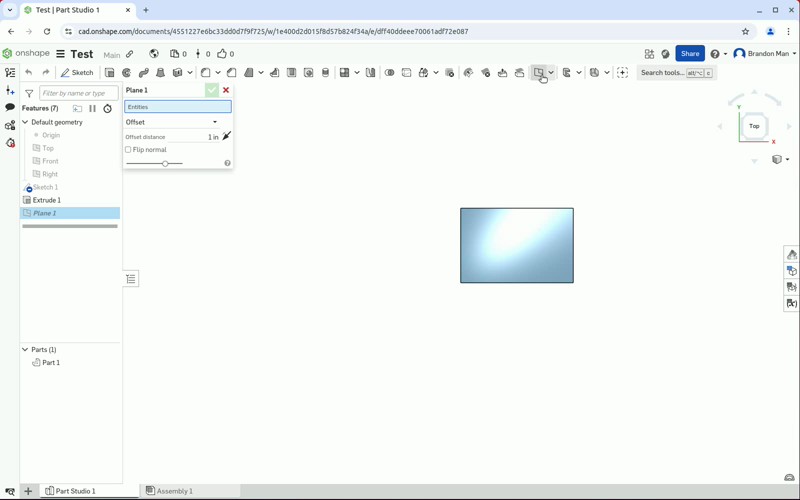
mouse_move(73, 150)
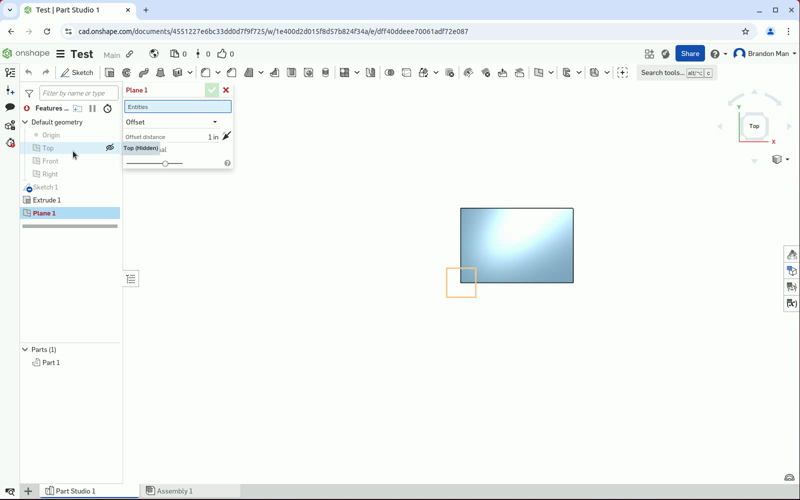
click(73, 150)
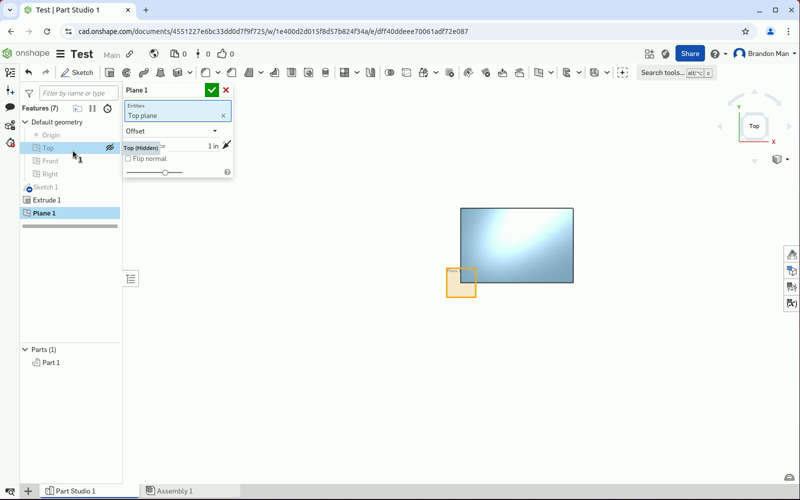
key(tab, 2)
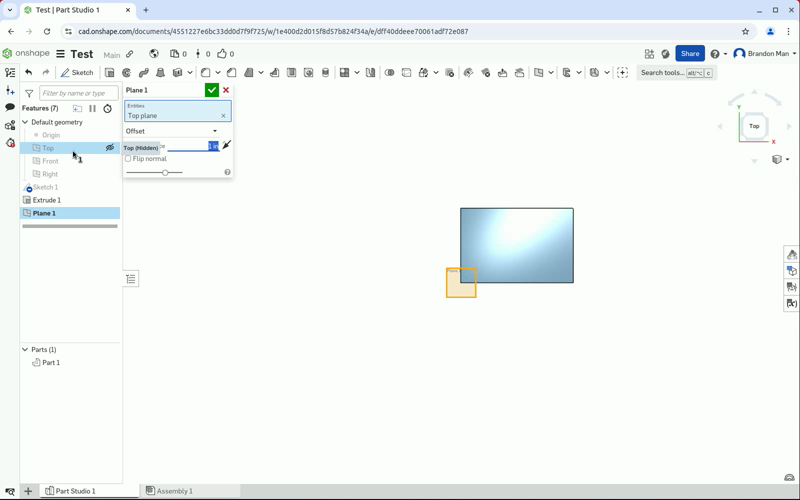
text(11.554)
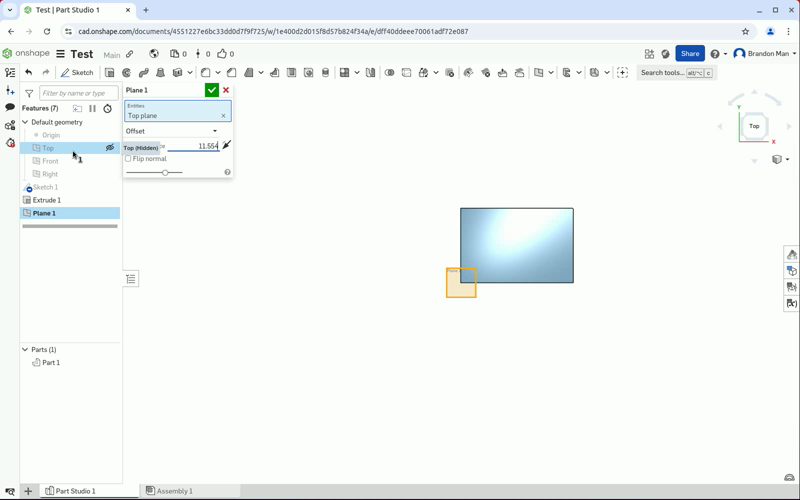
key(enter, 2)
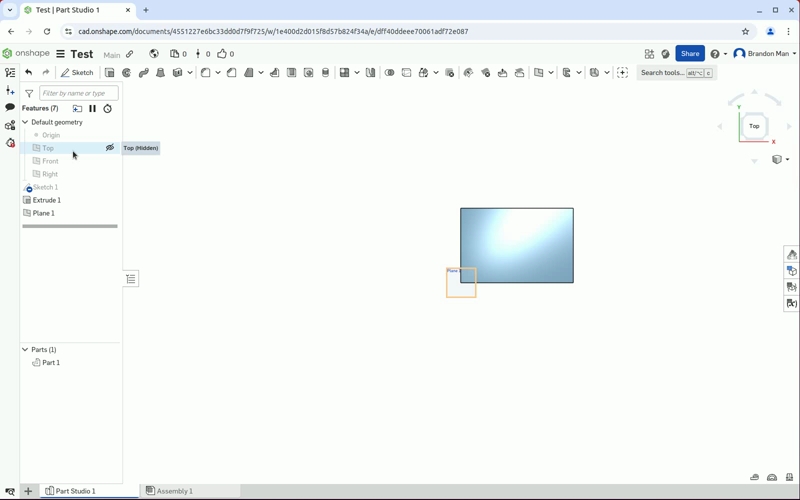
key(shift+s)
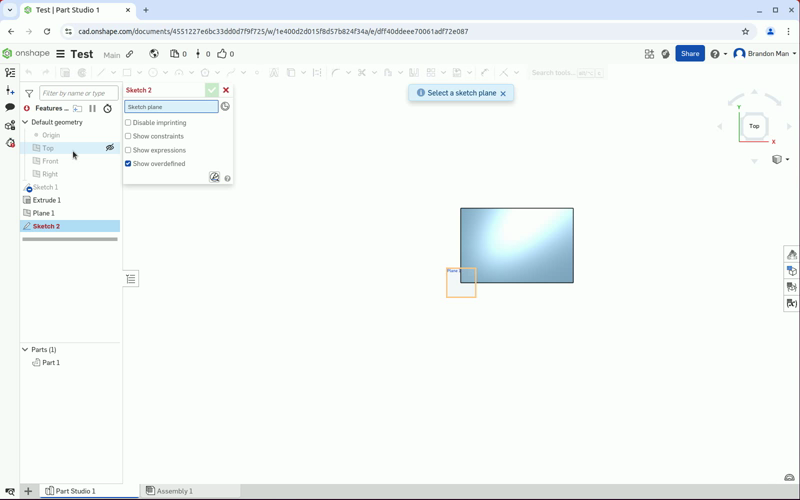
mouse_move(73, 215)
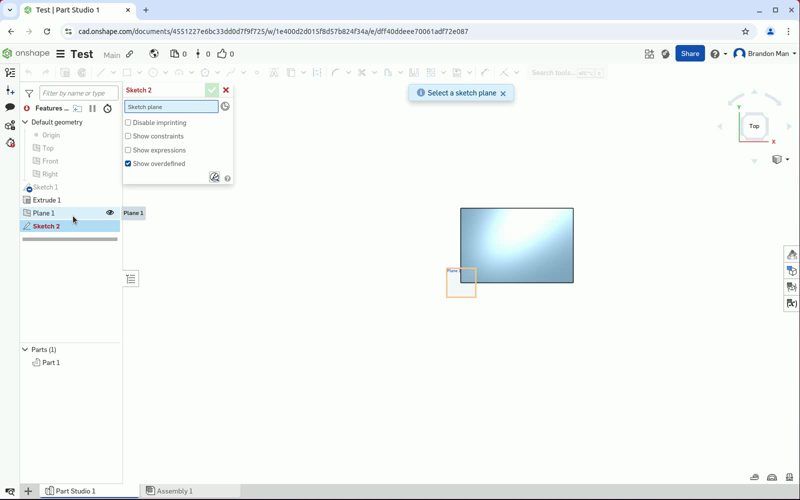
click(73, 215)
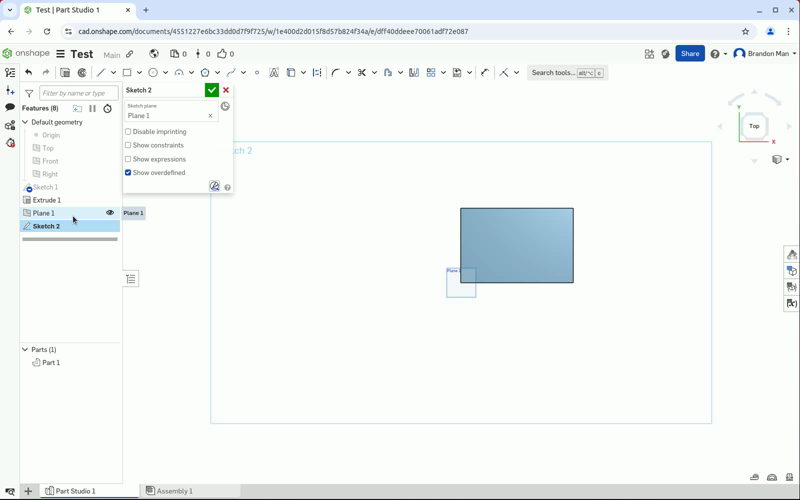
mouse_move(73, 352)
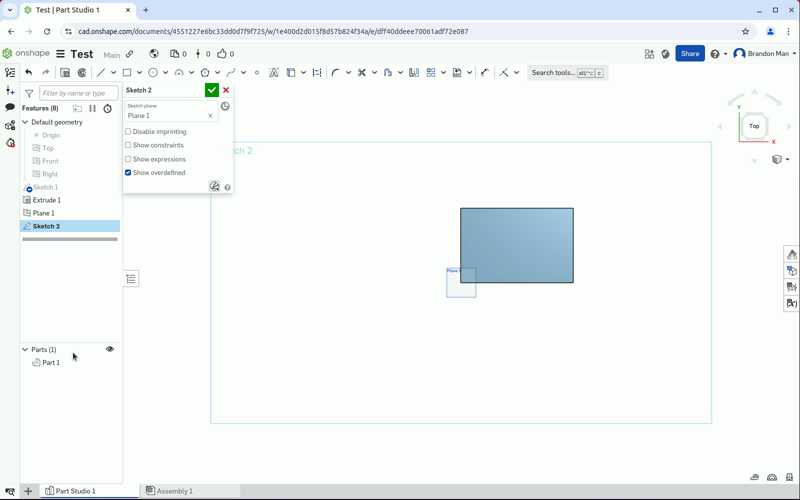
key(y)
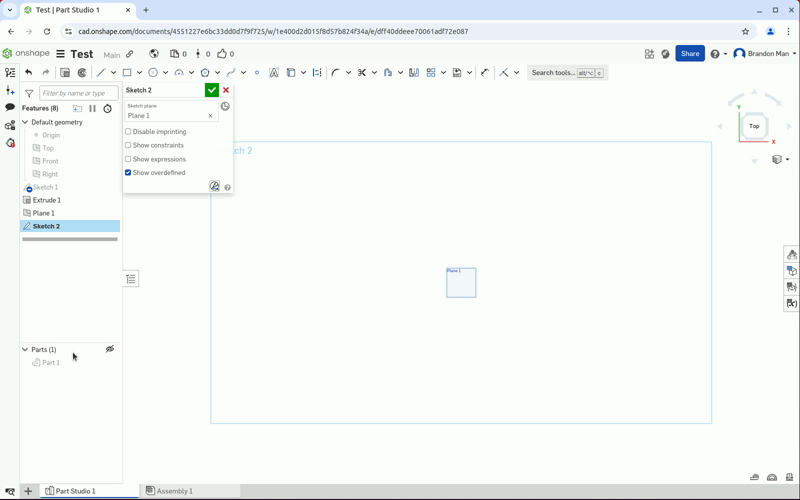
key(l)
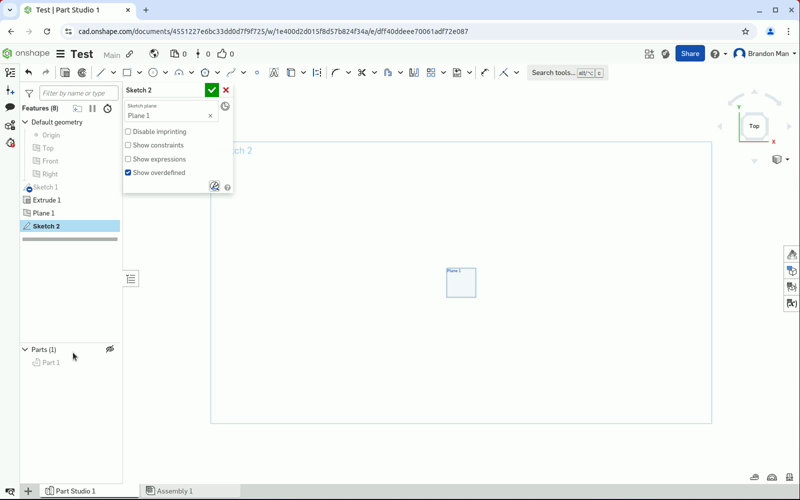
key_down(shift)
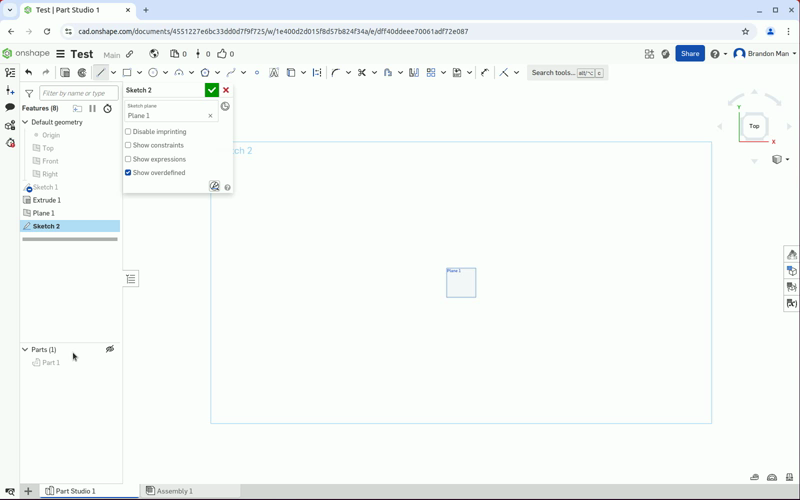
mouse_move(460, 282)
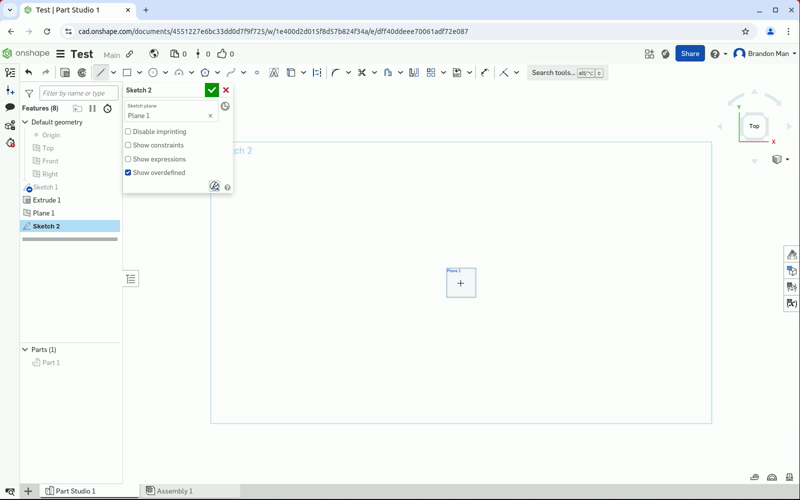
click(460, 282)
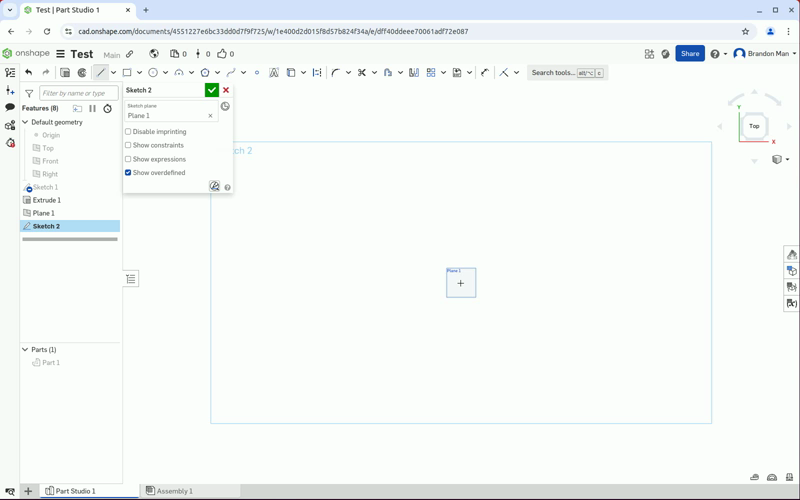
key_up(shift)
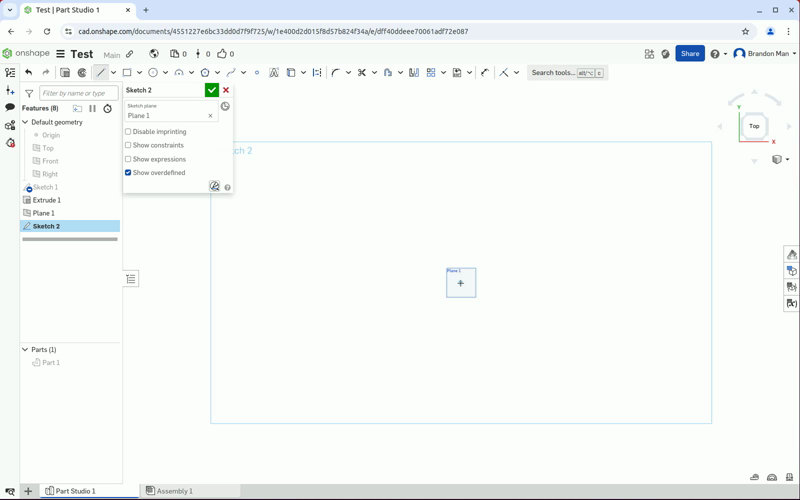
key_down(shift)
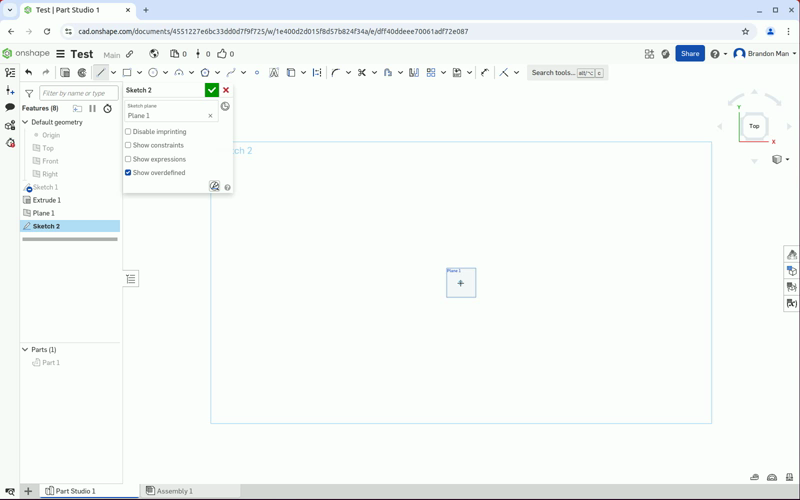
mouse_move(536, 282)
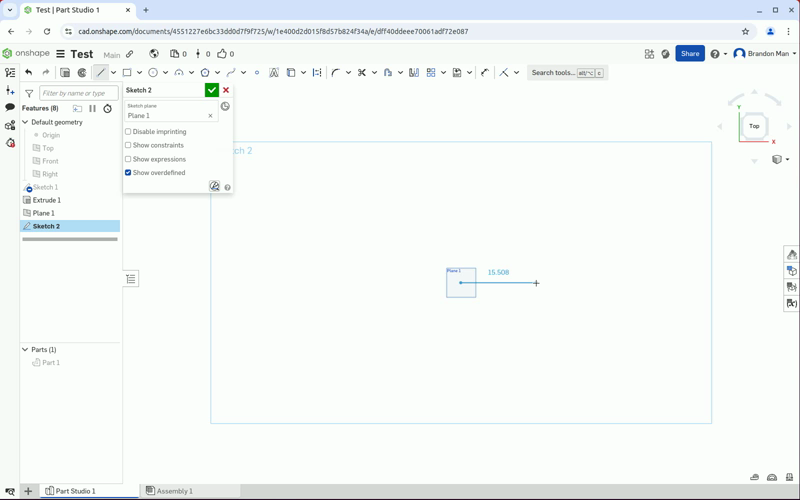
click(536, 282)
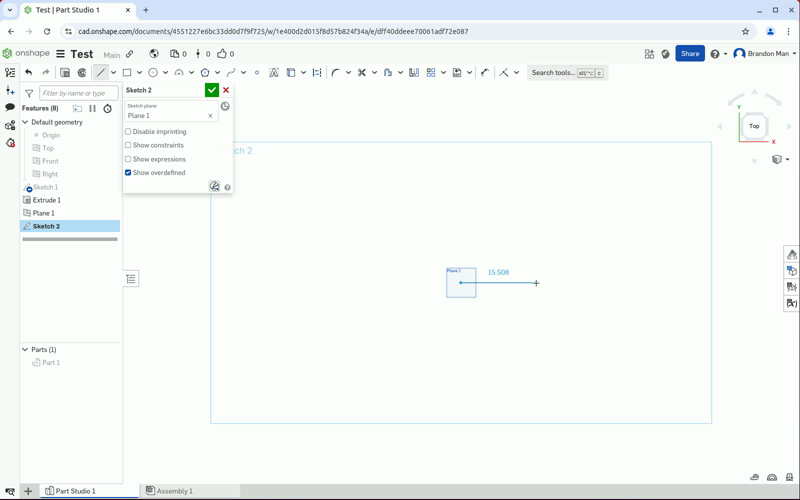
key_up(shift)
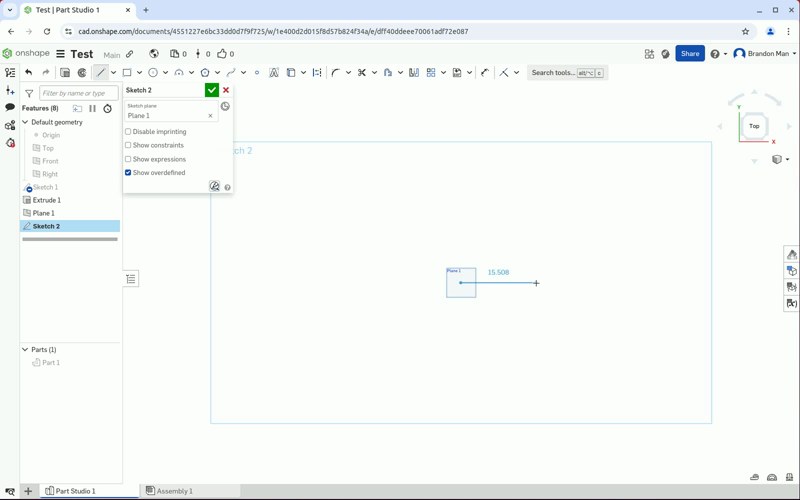
key_down(shift)
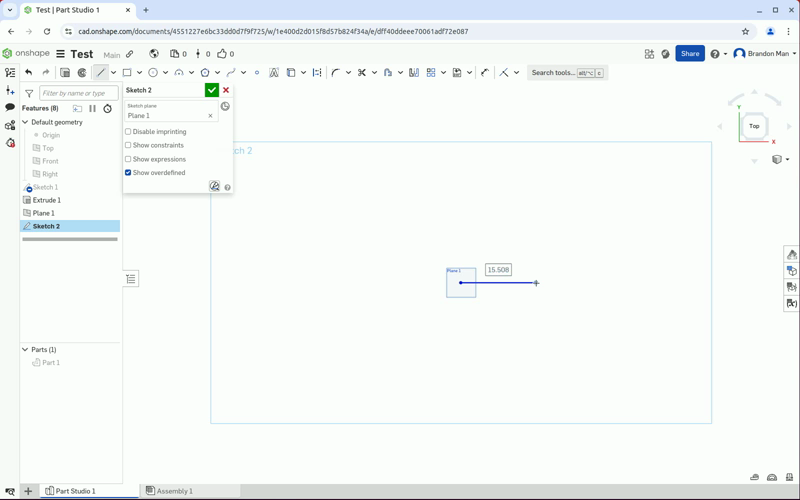
mouse_move(460, 207)
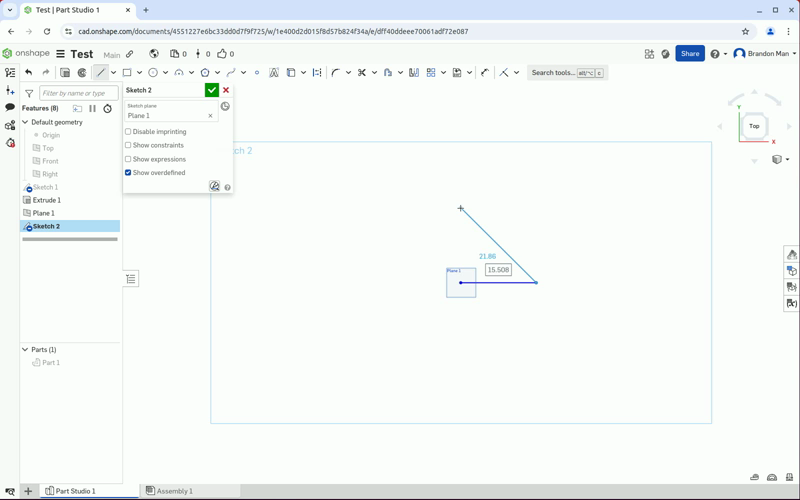
click(460, 207)
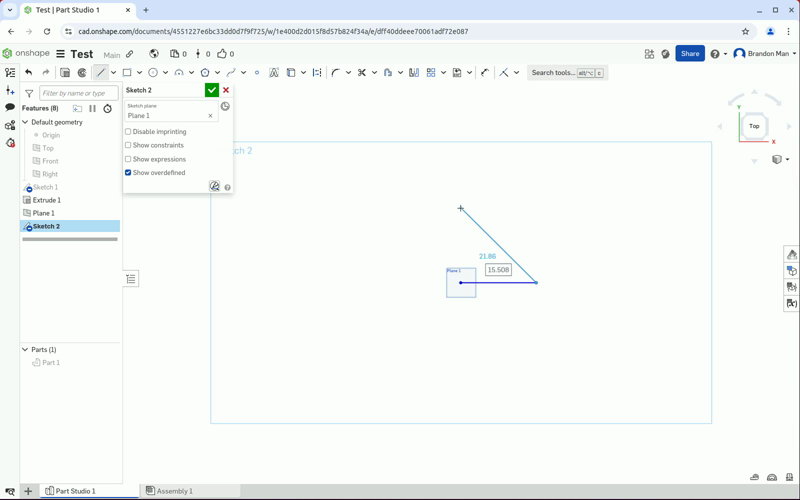
key_up(shift)
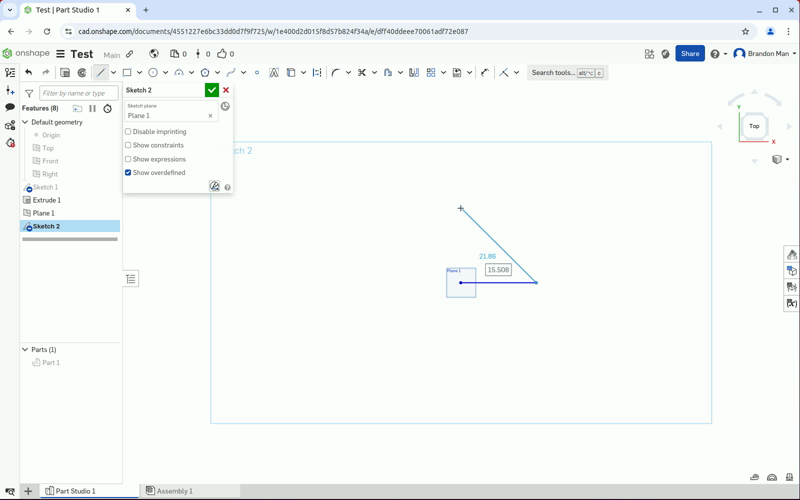
key_down(shift)
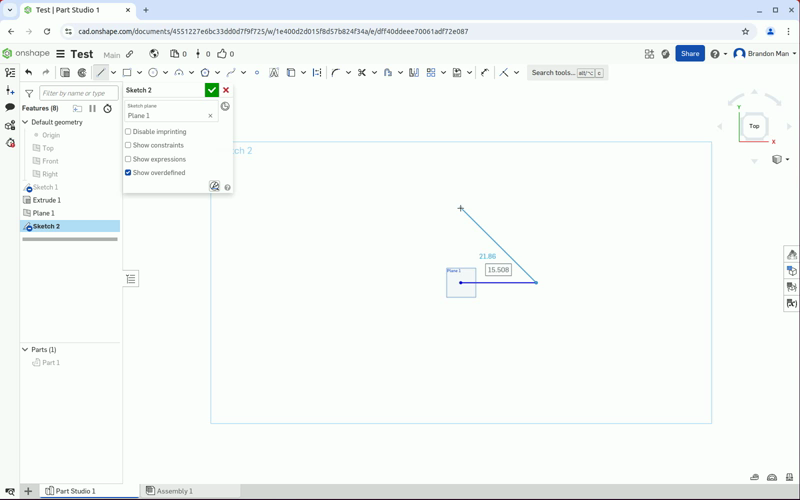
mouse_move(460, 282)
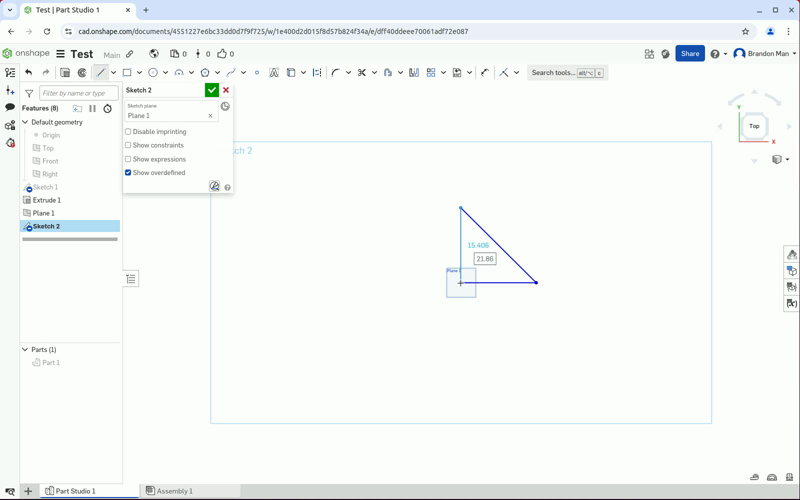
key_up(shift)
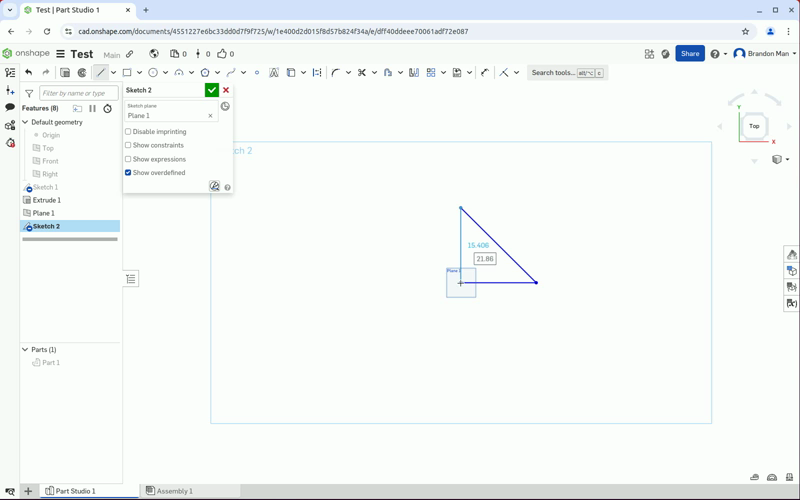
click(460, 282)
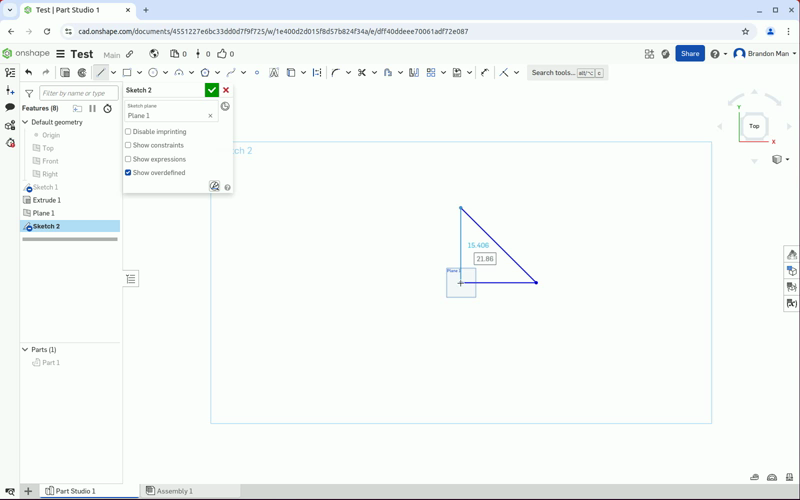
key(esc)
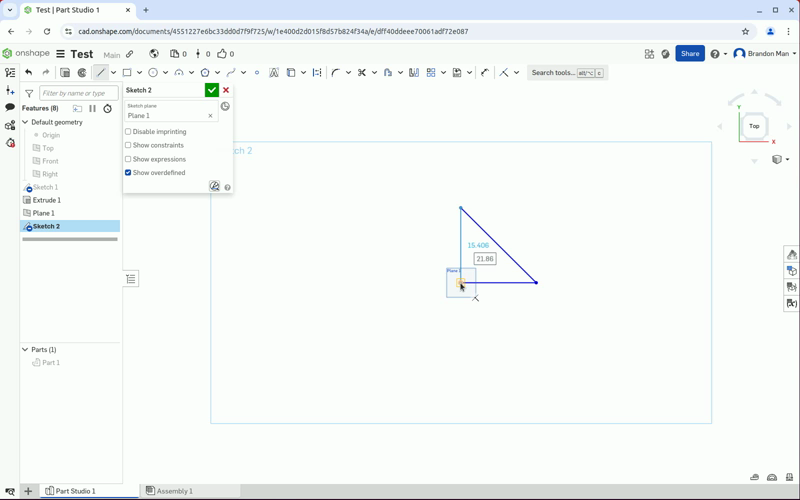
mouse_move(470, 248)
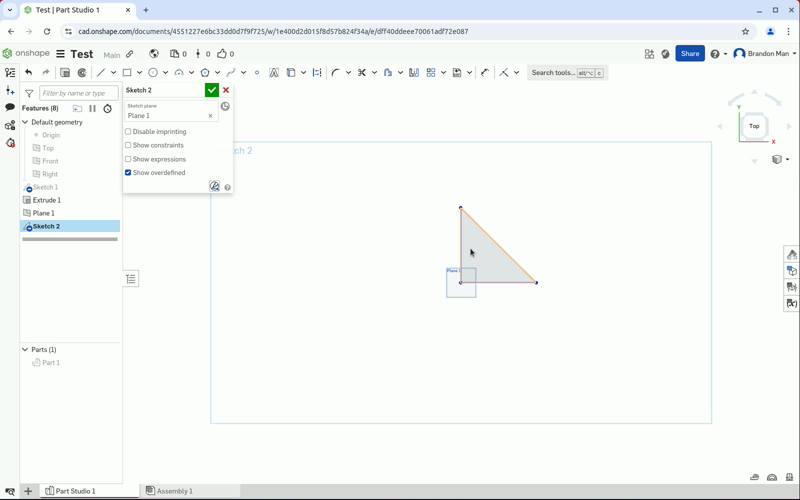
click(470, 248)
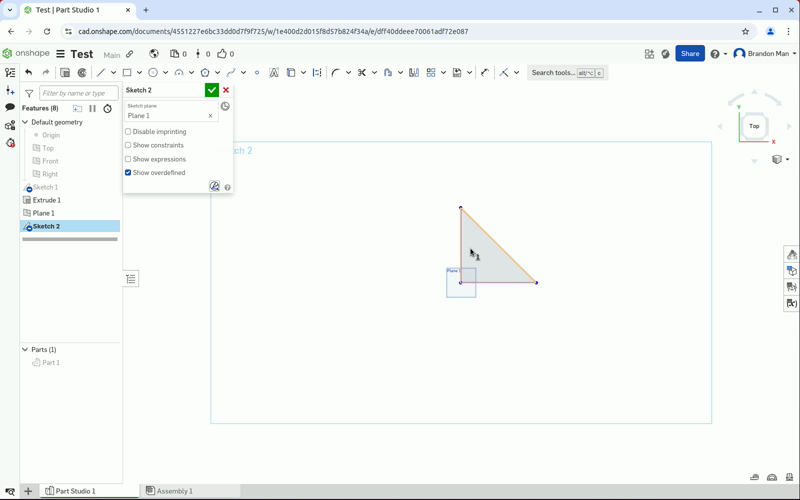
mouse_move(73, 352)
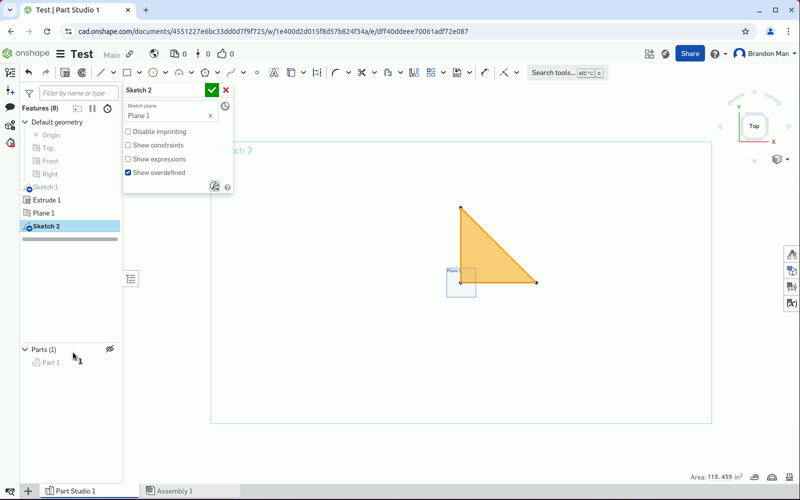
key(shift+y)
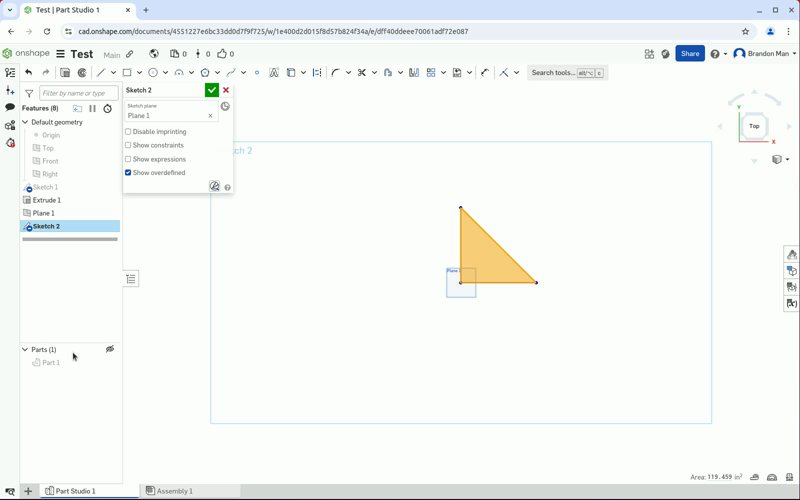
key(shift+e)
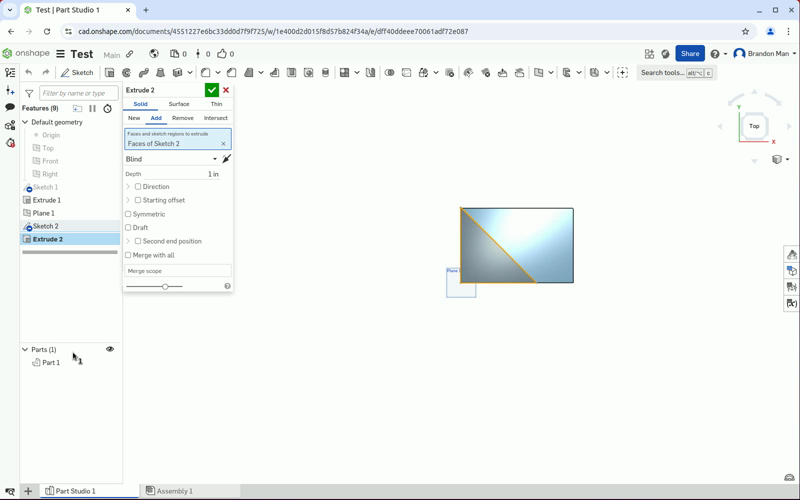
mouse_move(143, 106)
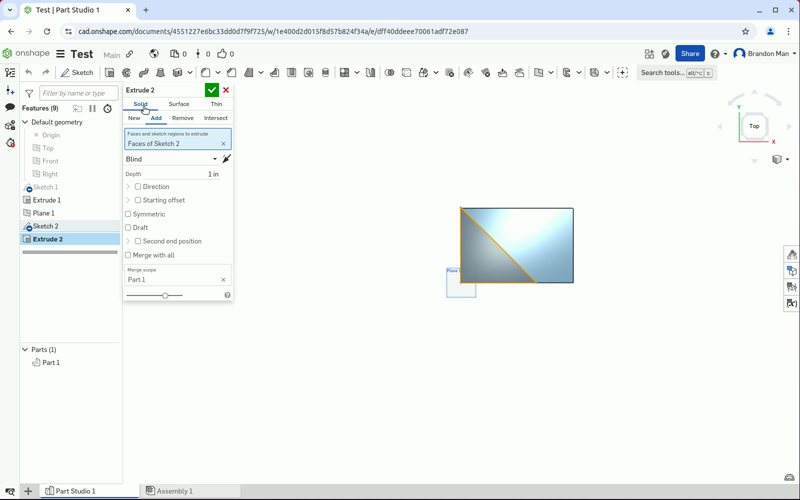
click(143, 106)
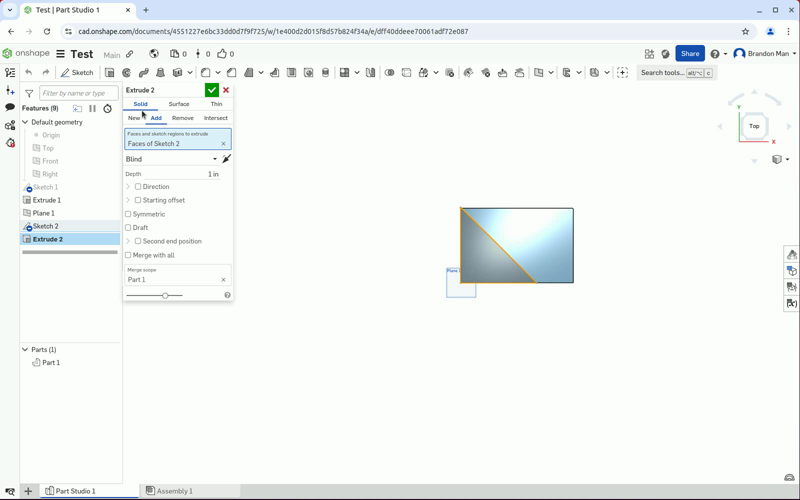
mouse_move(137, 120)
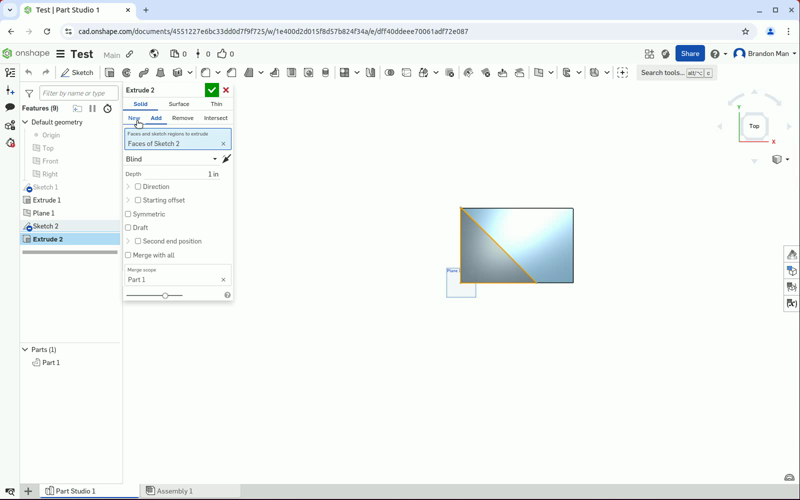
click(137, 120)
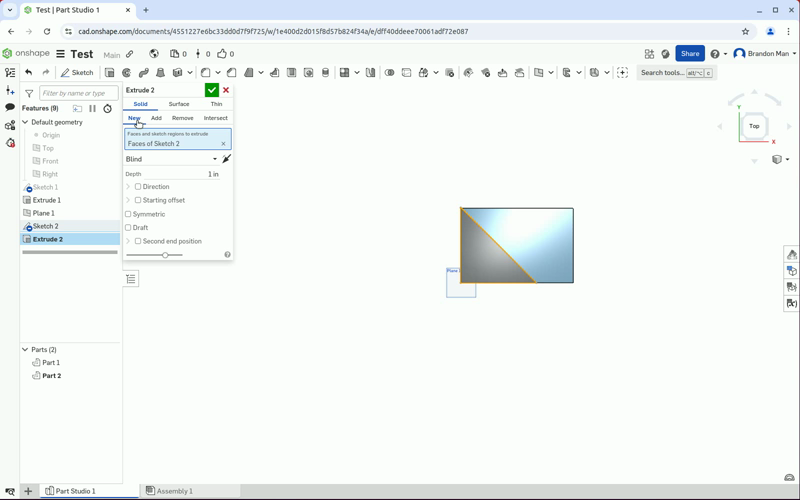
key(tab, 4)
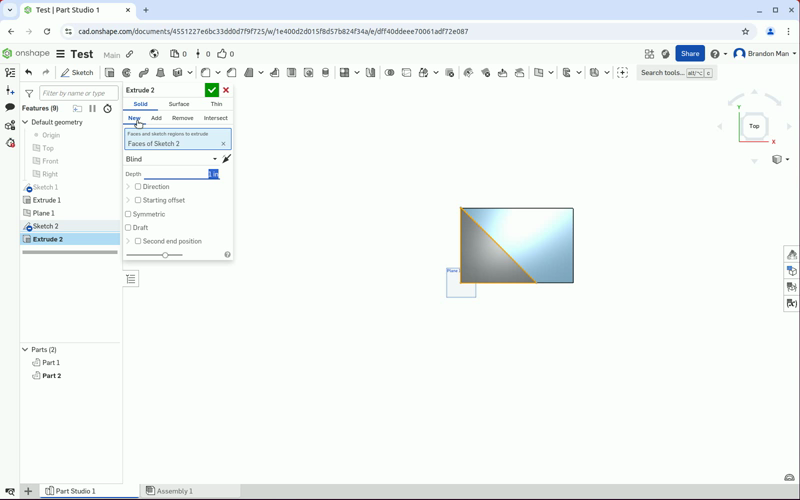
text(7.703)
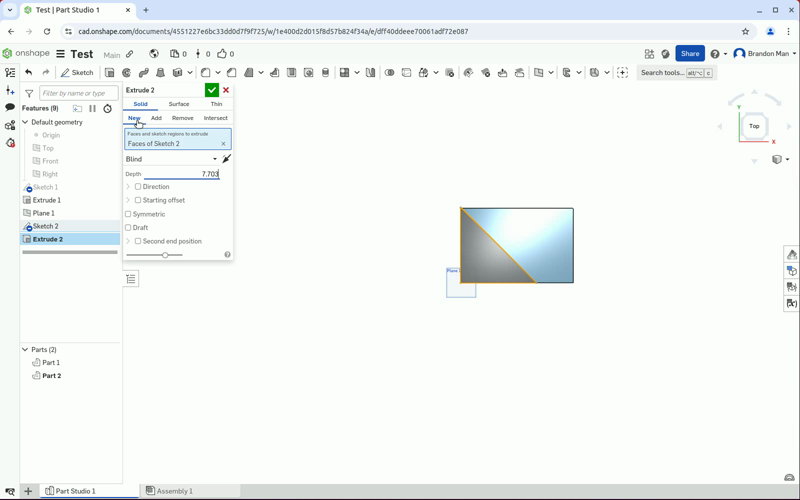
key(enter)
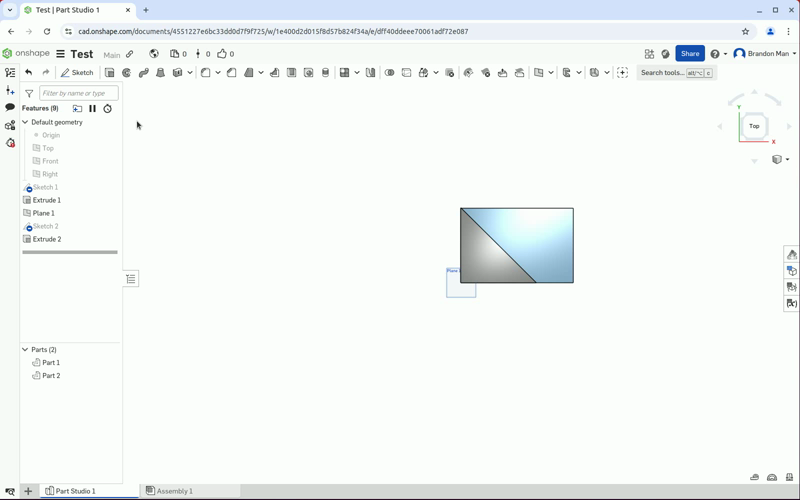
key(shift+h)
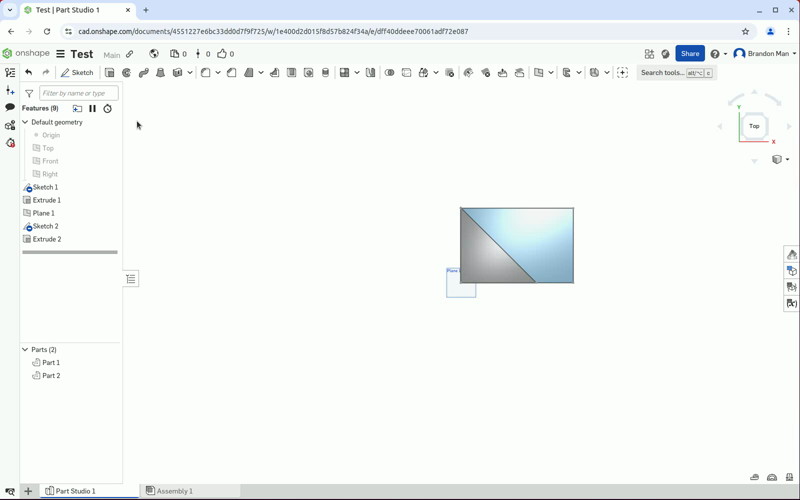
key(shift+h)
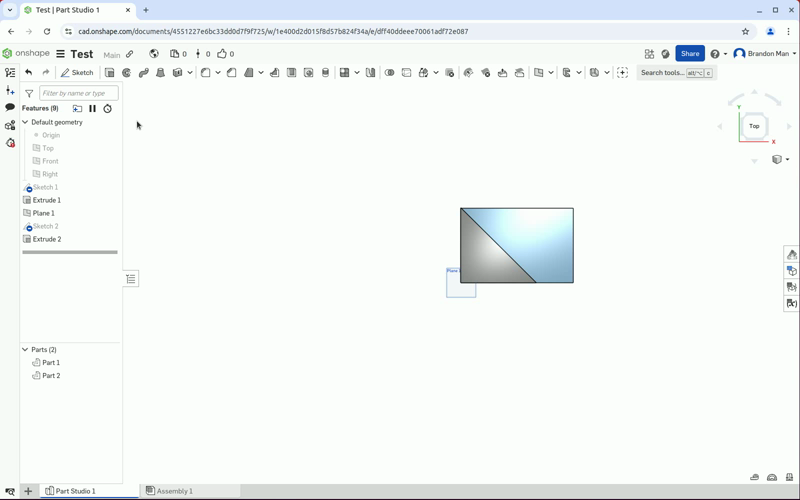
mouse_move(73, 189)
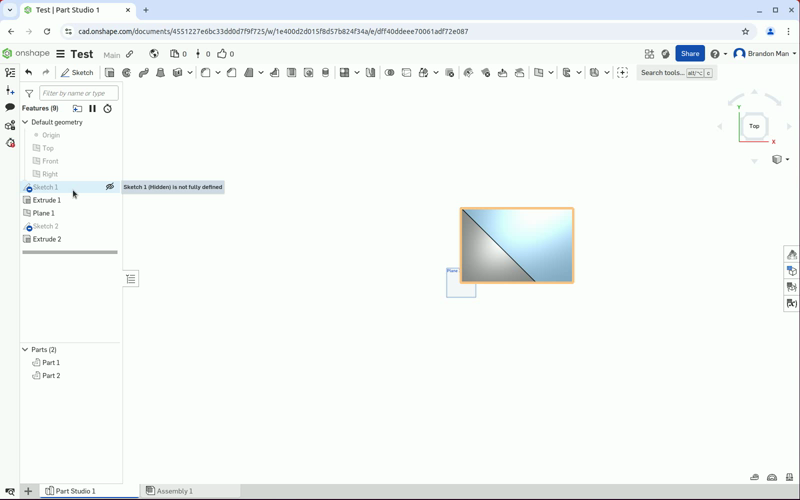
click(73, 189)
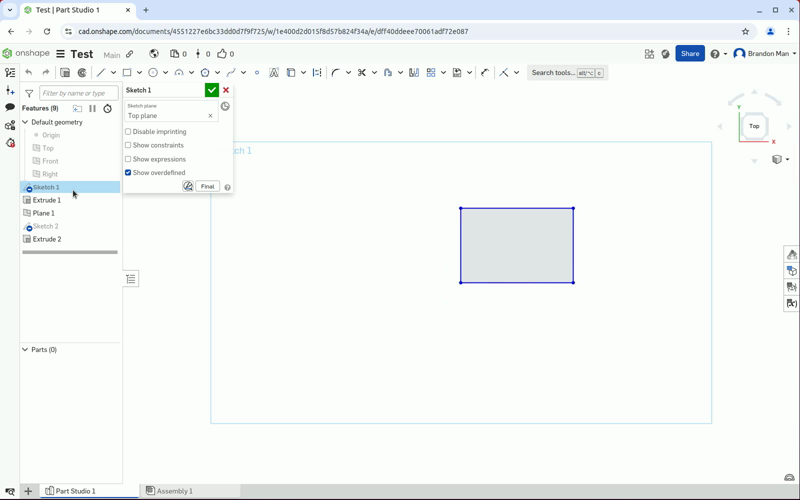
mouse_move(229, 92)
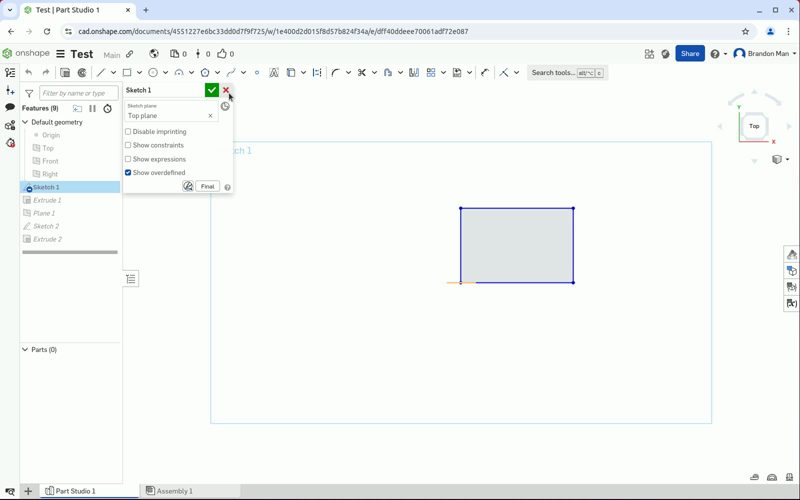
click(229, 92)
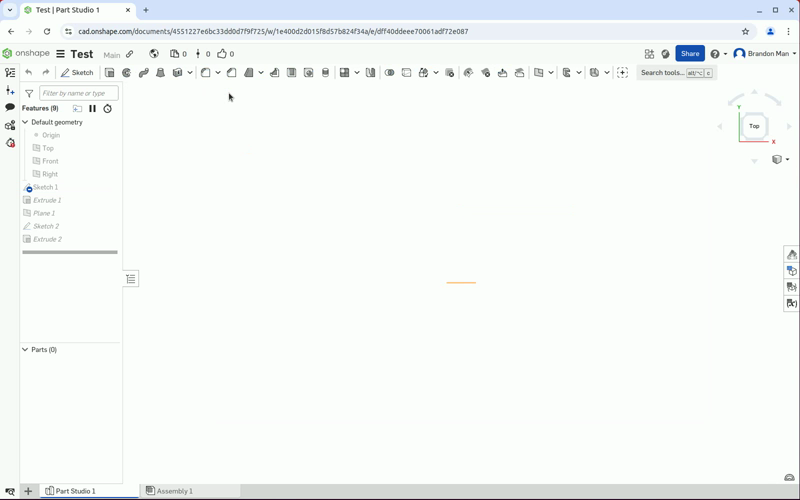
key(shift+s)
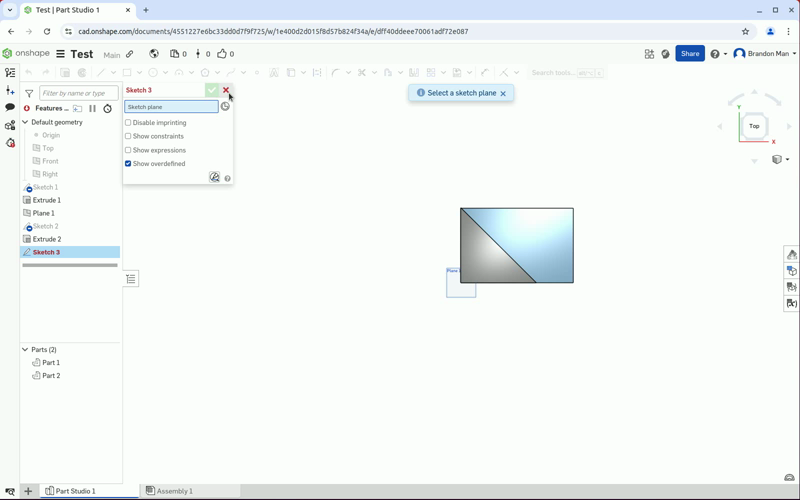
mouse_move(73, 215)
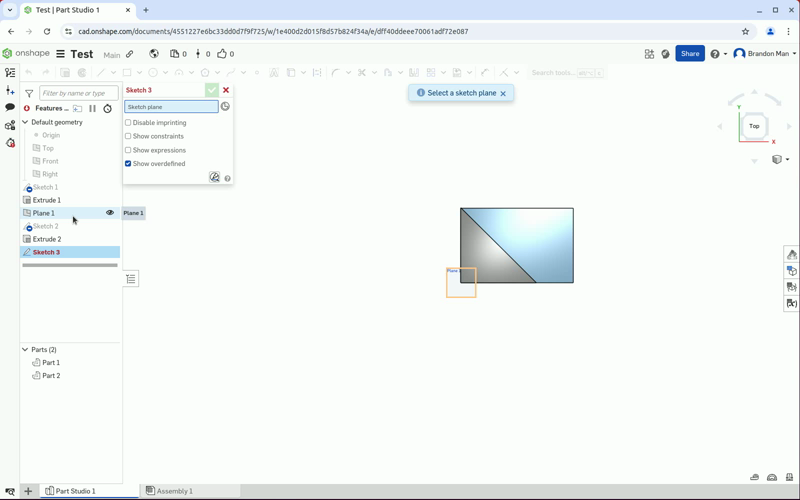
click(73, 215)
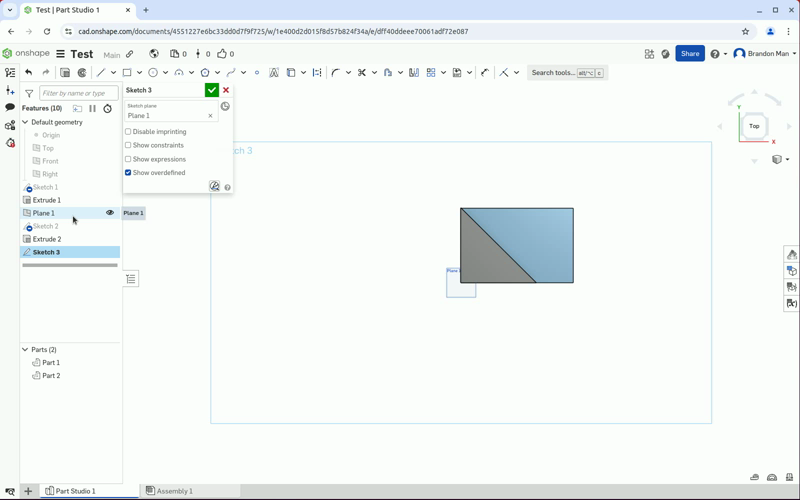
mouse_move(73, 352)
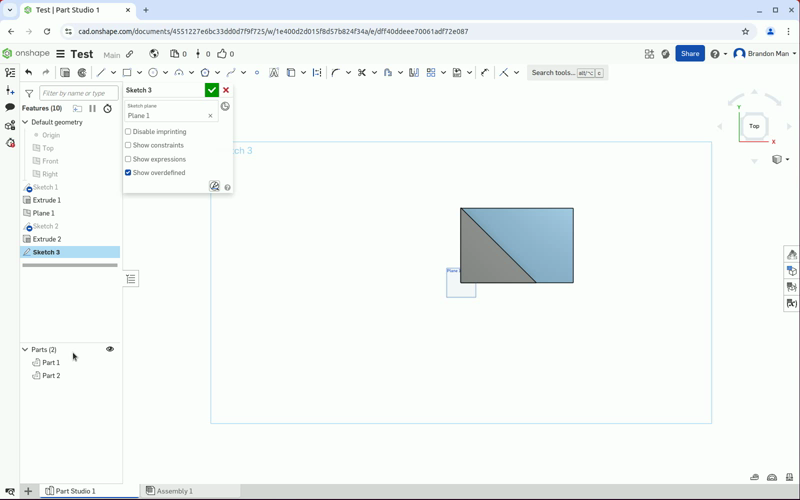
key(y)
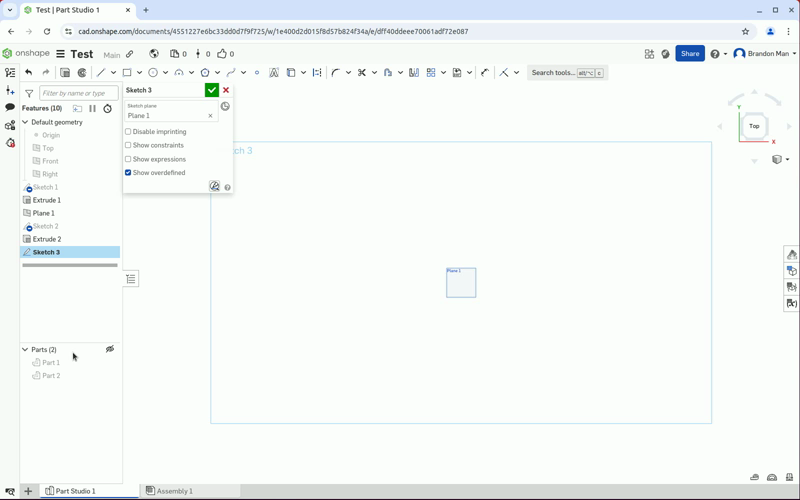
key(l)
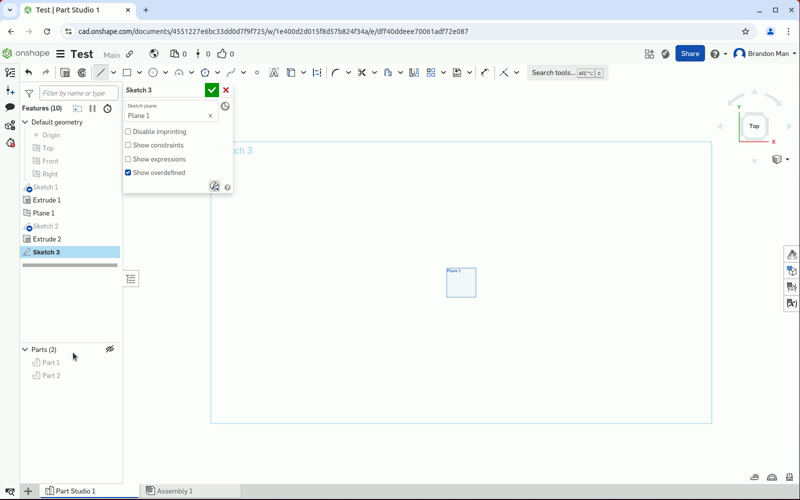
key_down(shift)
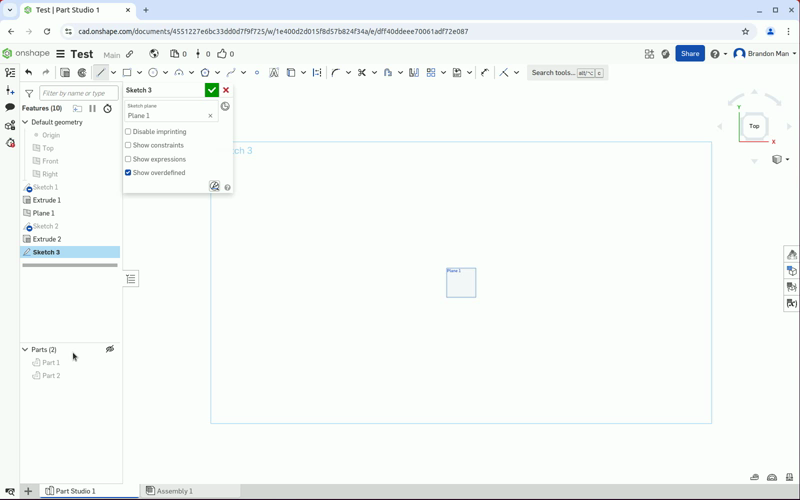
mouse_move(516, 207)
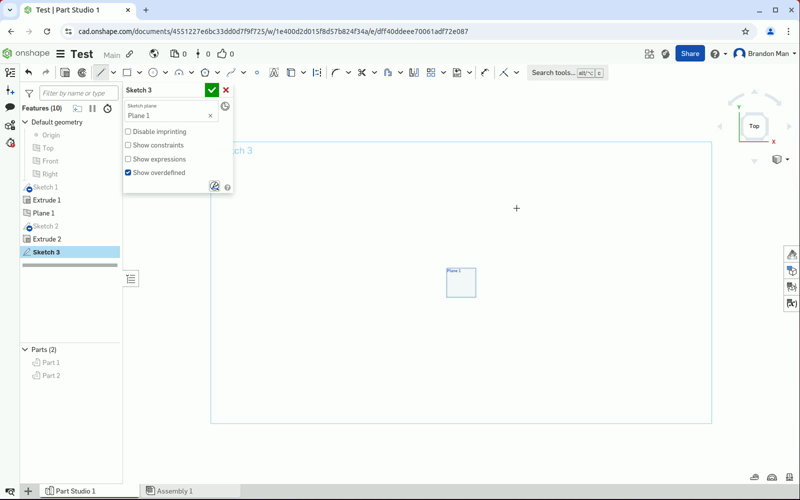
click(516, 207)
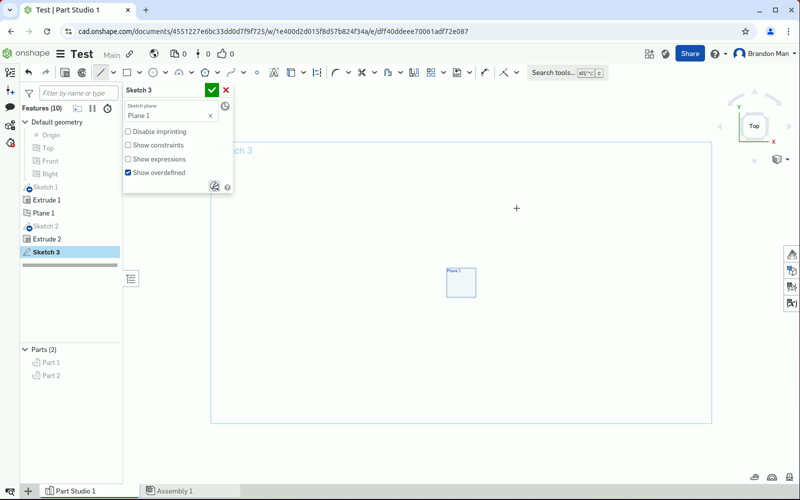
key_up(shift)
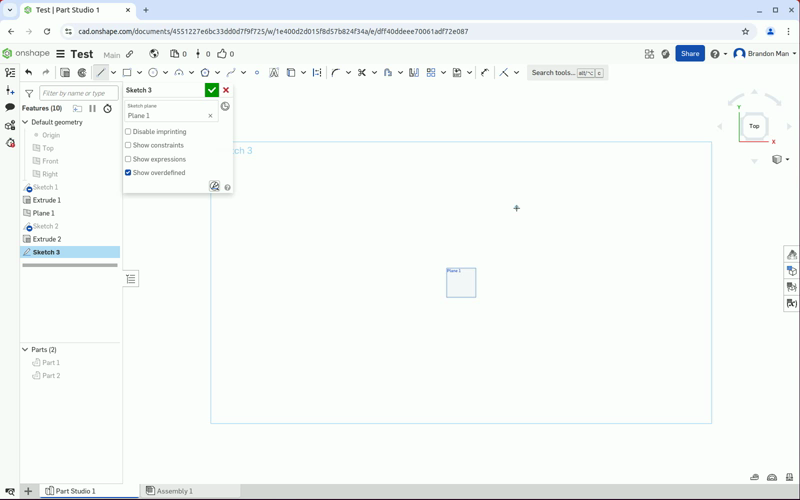
key_down(shift)
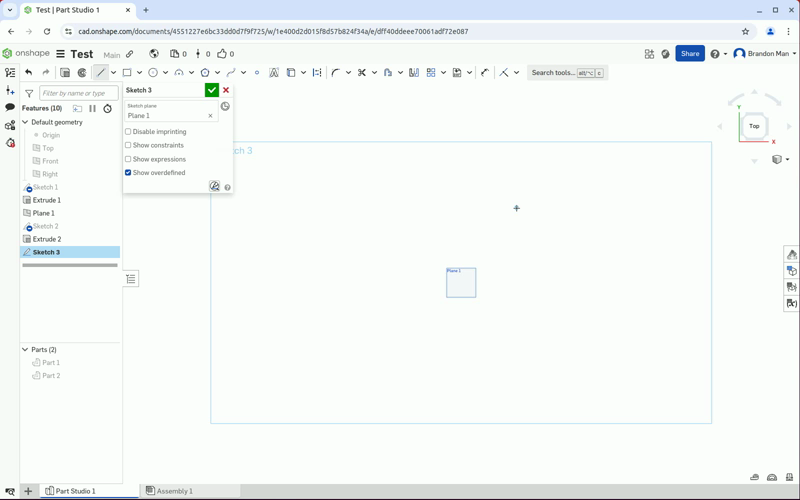
mouse_move(573, 264)
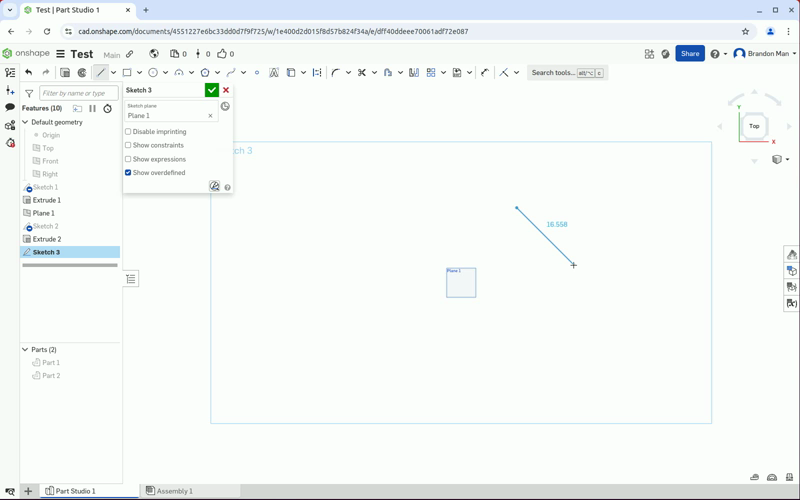
click(573, 264)
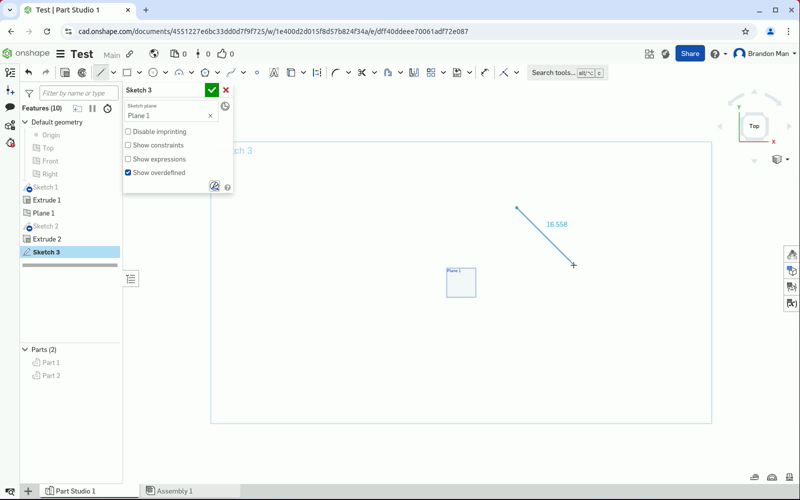
key_up(shift)
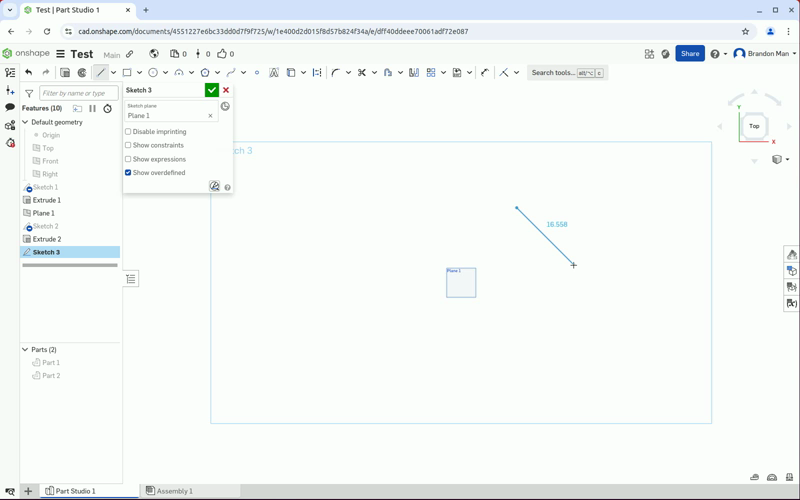
key_down(shift)
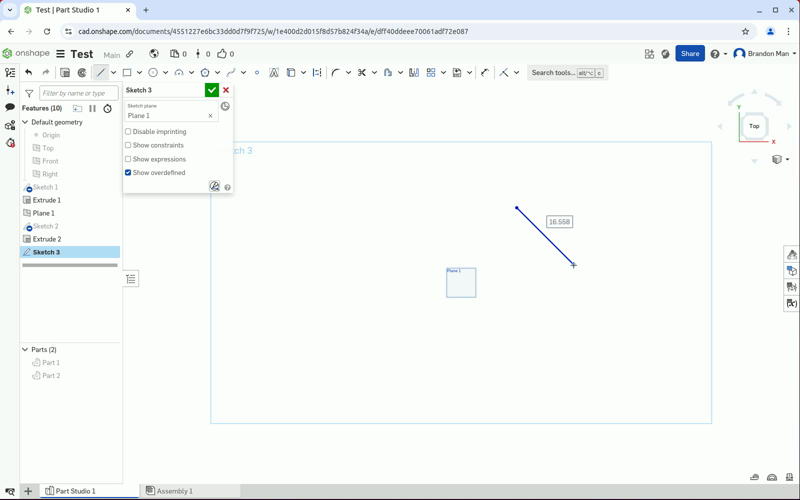
mouse_move(589, 264)
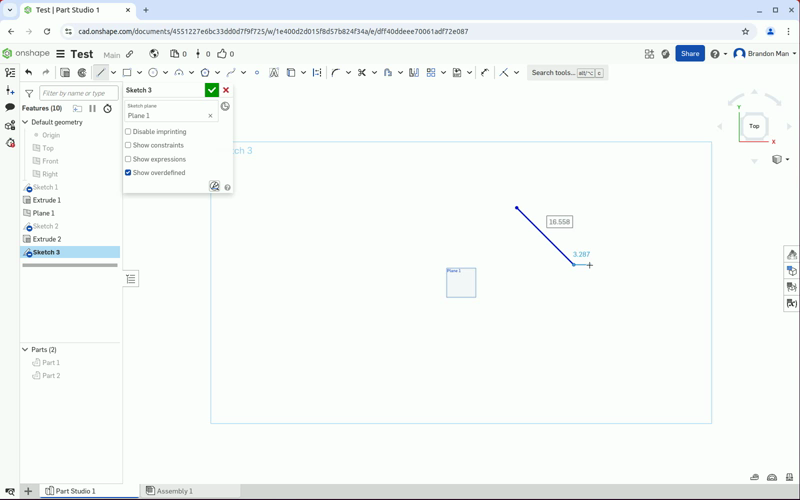
mouse_move(573, 207)
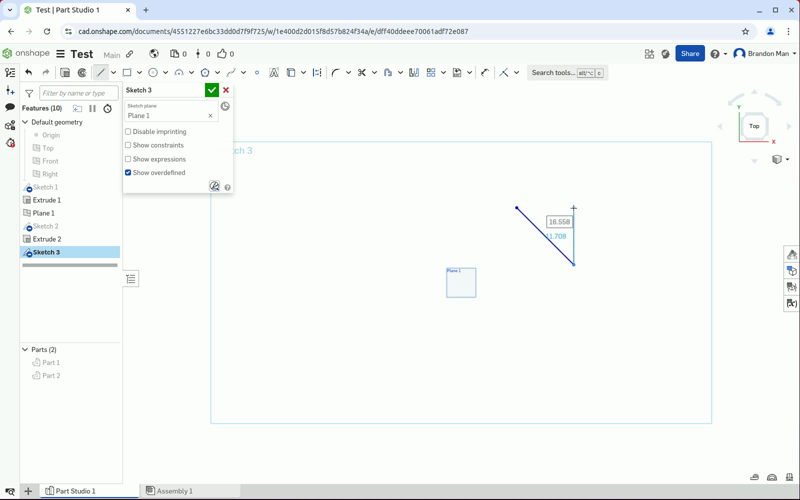
click(573, 207)
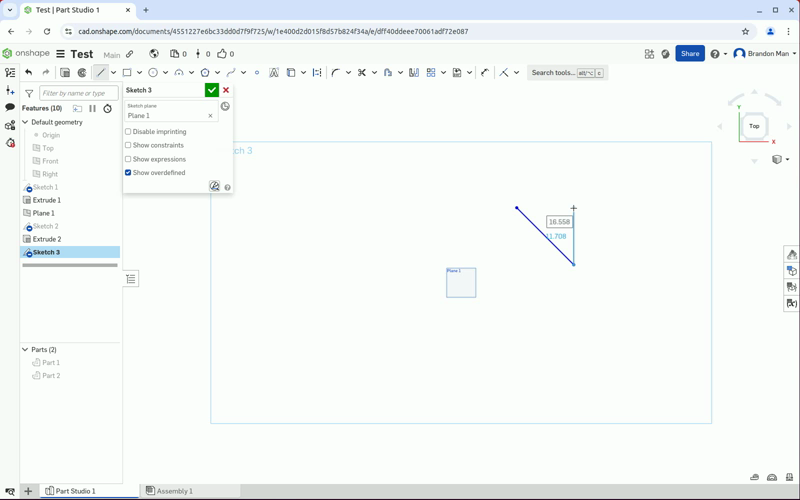
key_up(shift)
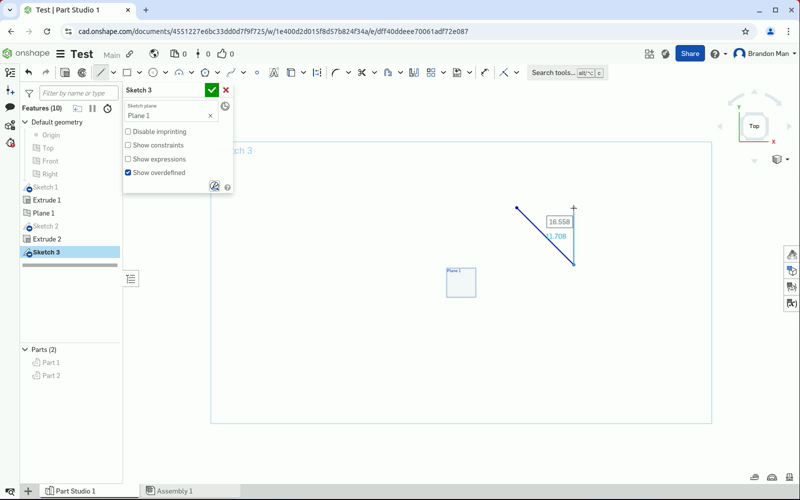
mouse_move(589, 207)
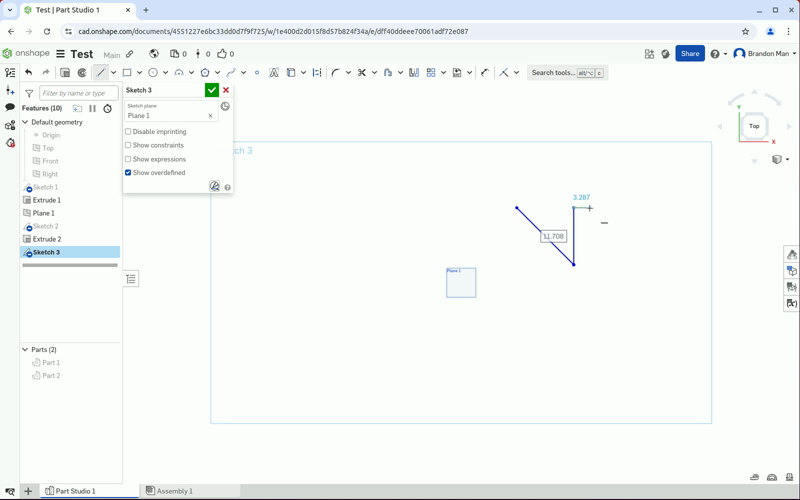
key_down(shift)
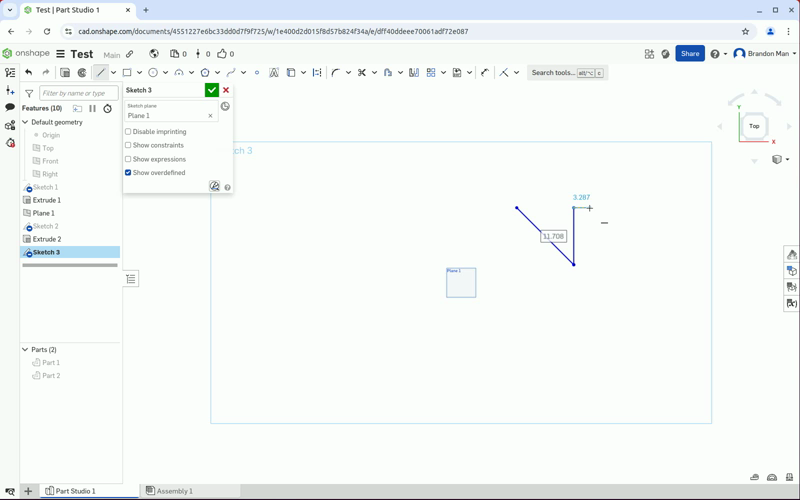
mouse_move(516, 207)
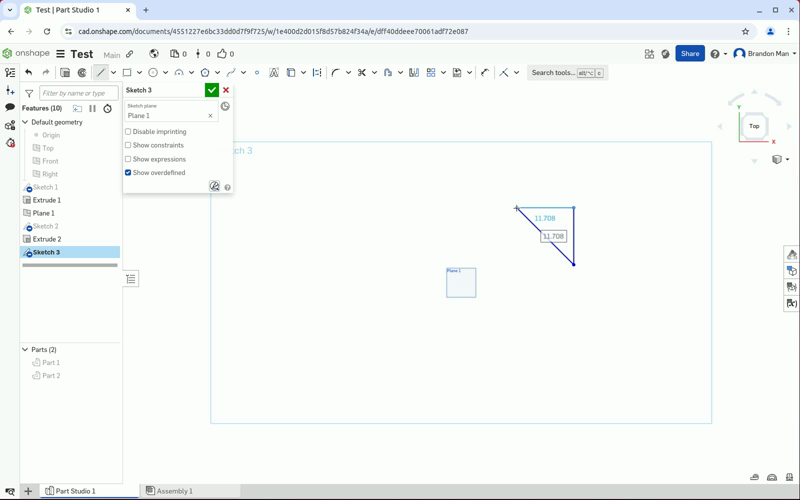
key_up(shift)
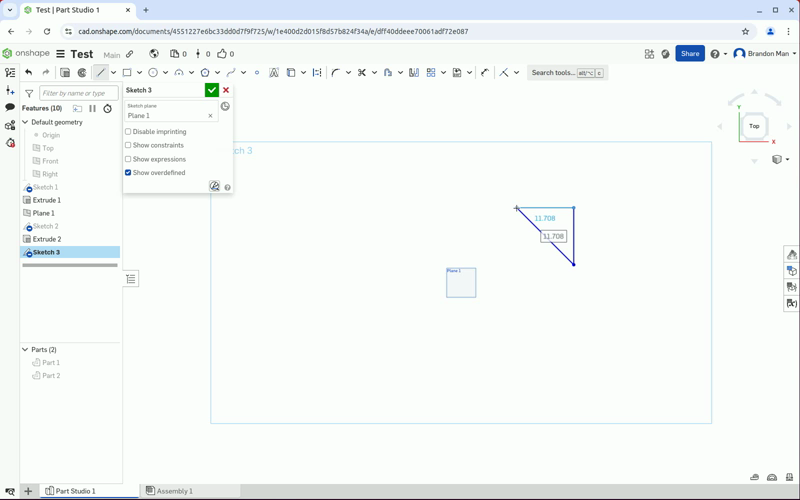
click(516, 207)
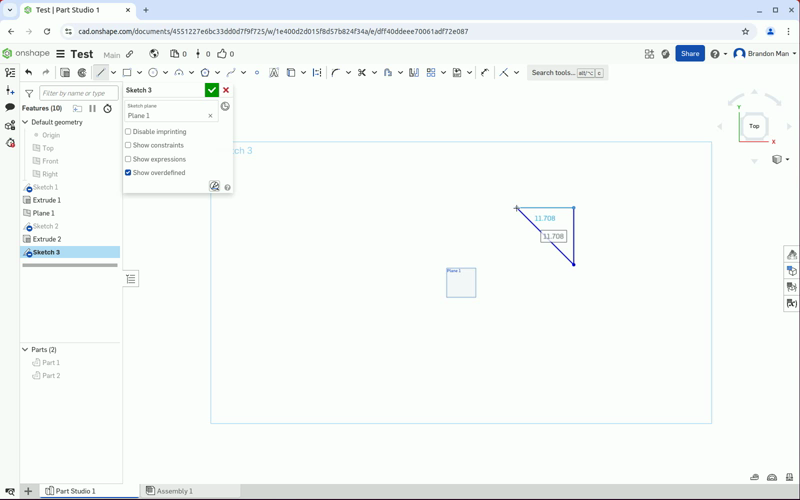
key(esc)
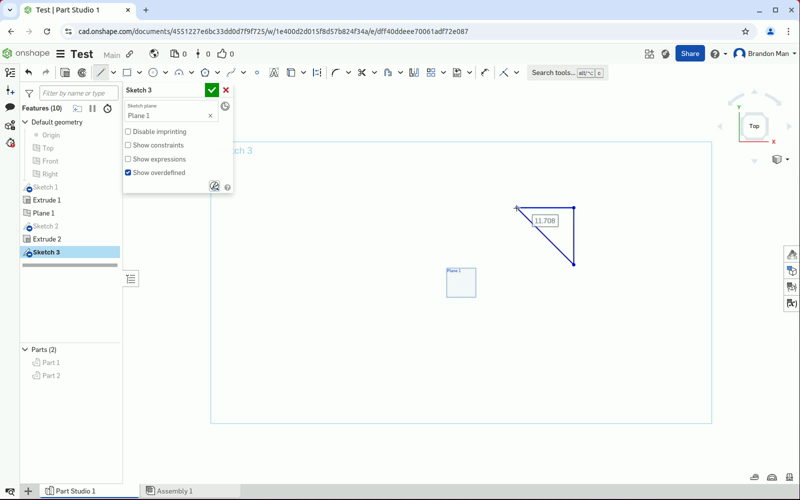
mouse_move(562, 227)
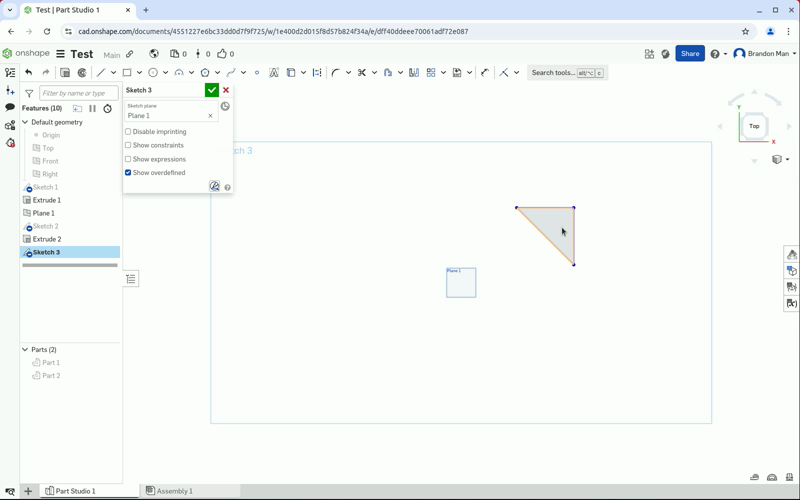
scroll(6)
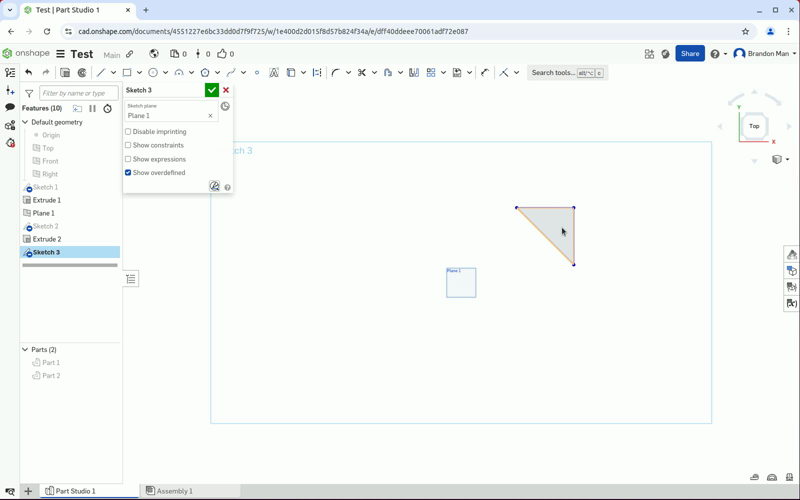
scroll(6)
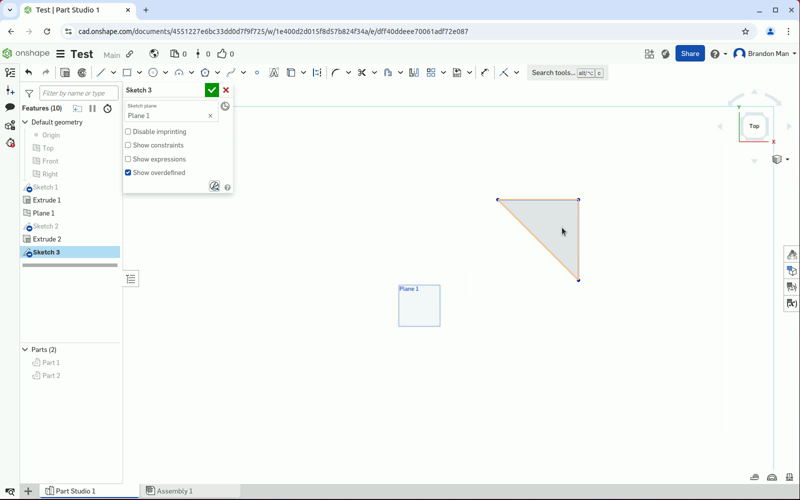
scroll(6)
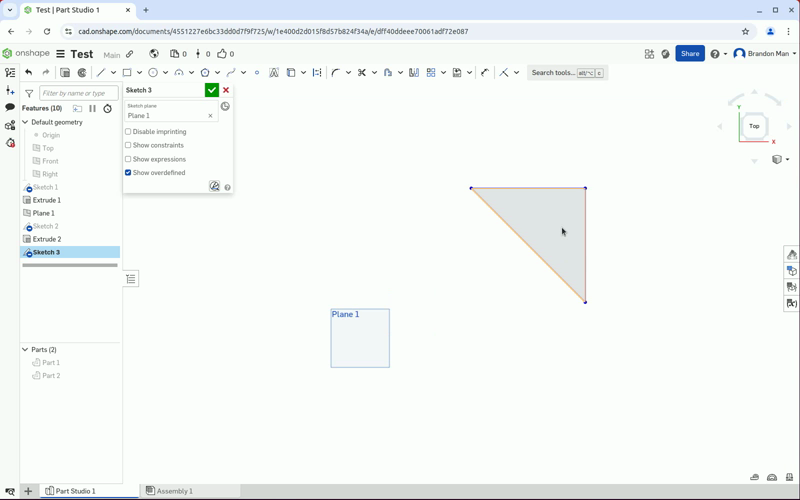
scroll(6)
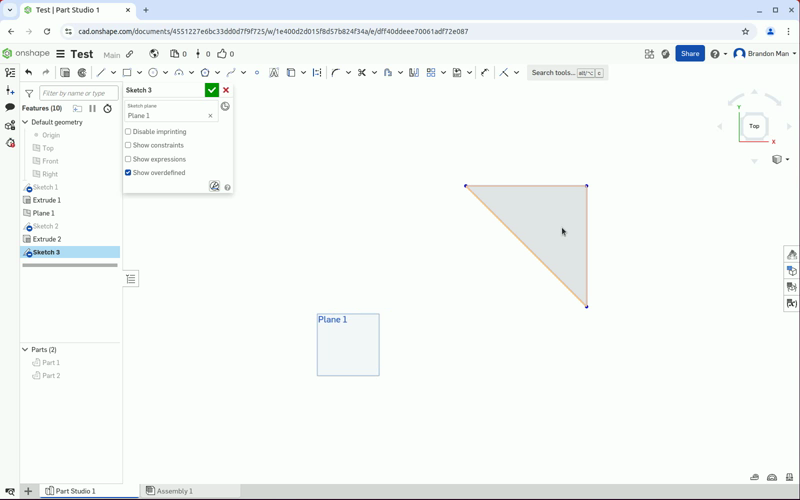
scroll(6)
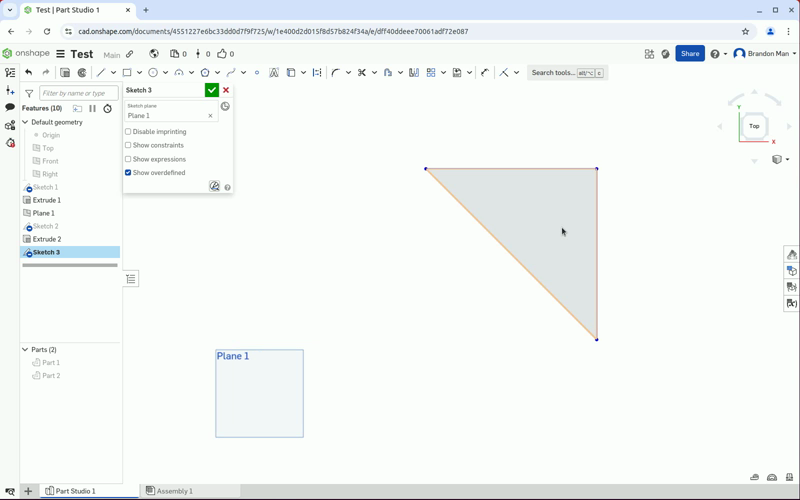
scroll(6)
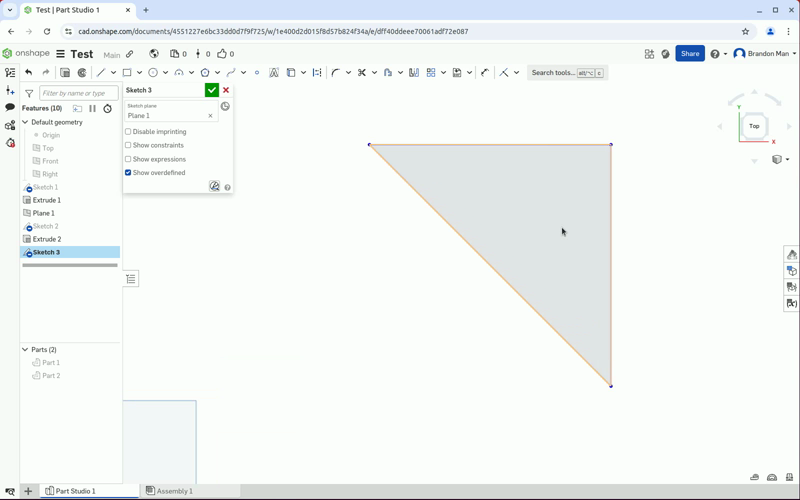
scroll(6)
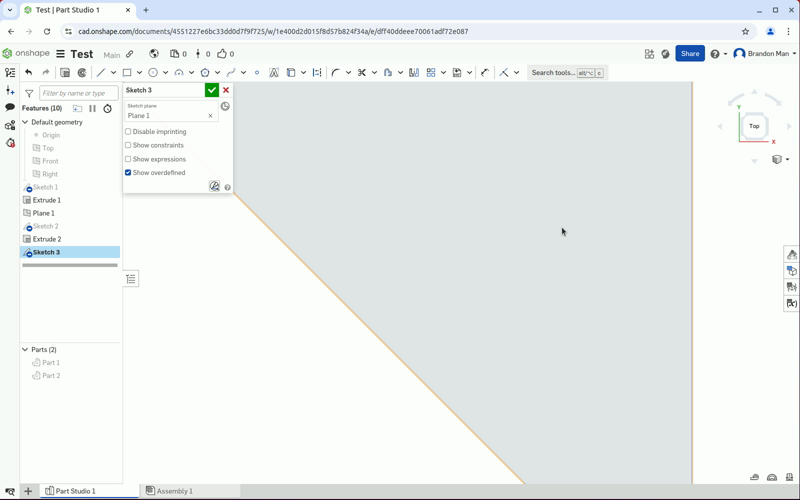
click(562, 227)
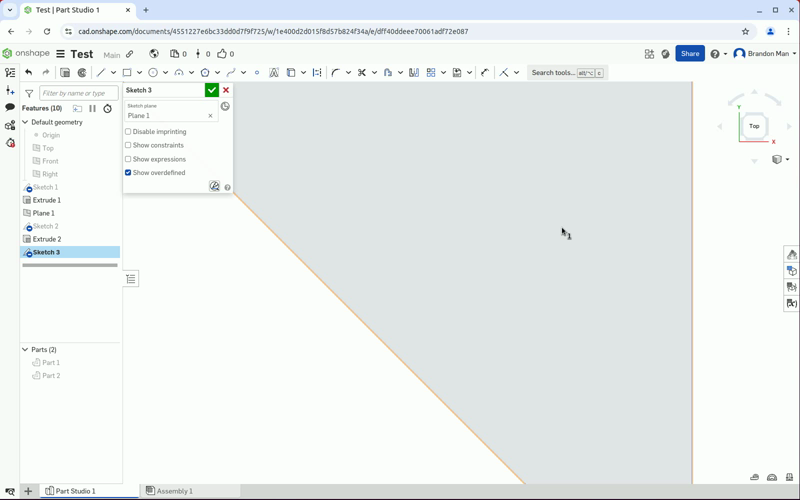
scroll(-6)
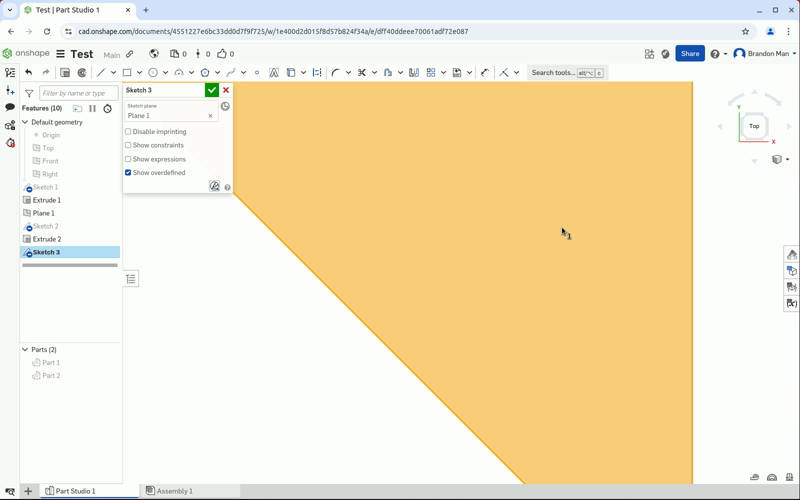
scroll(-6)
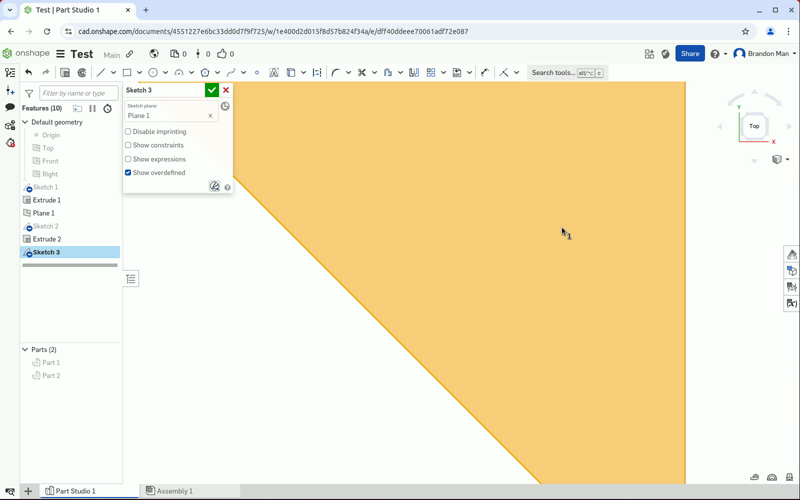
scroll(-6)
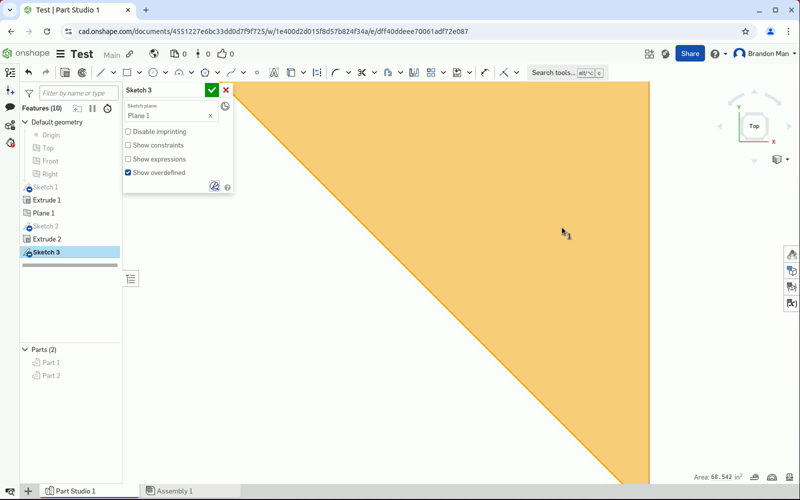
scroll(-6)
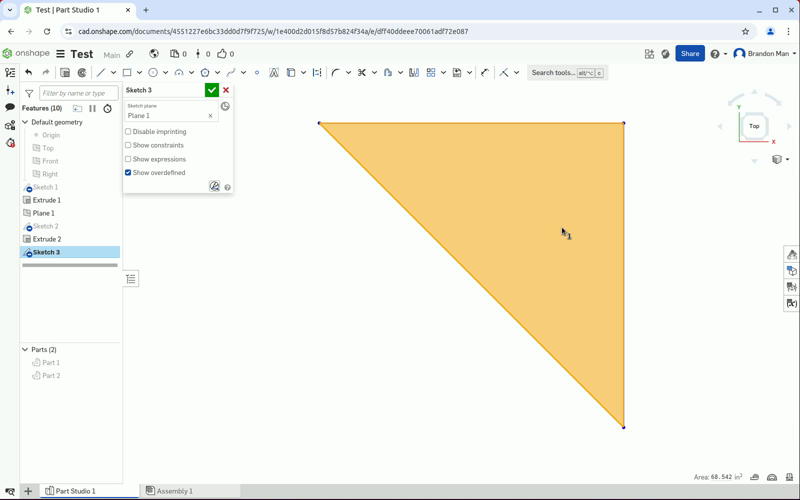
scroll(-6)
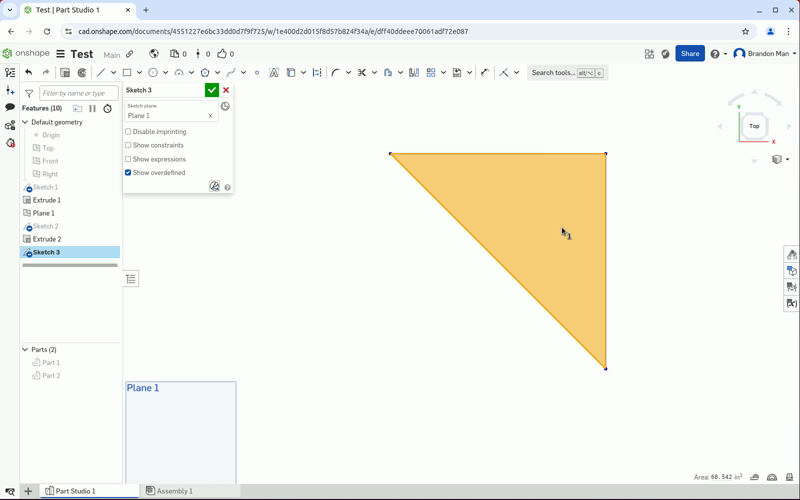
scroll(-6)
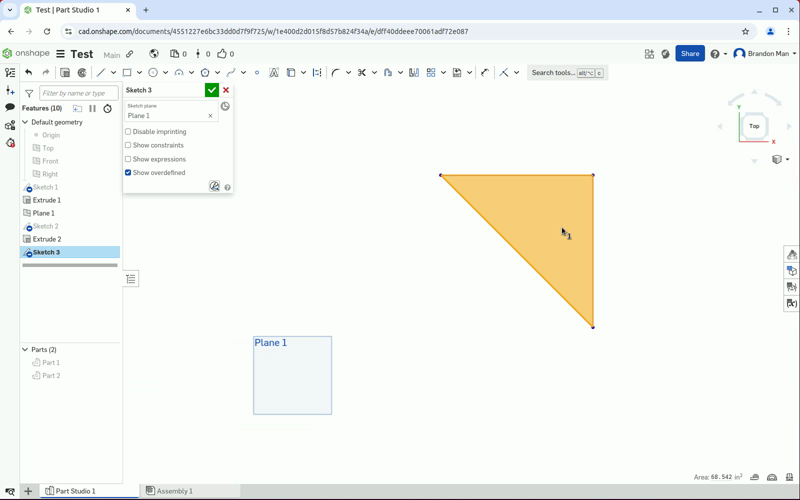
scroll(-6)
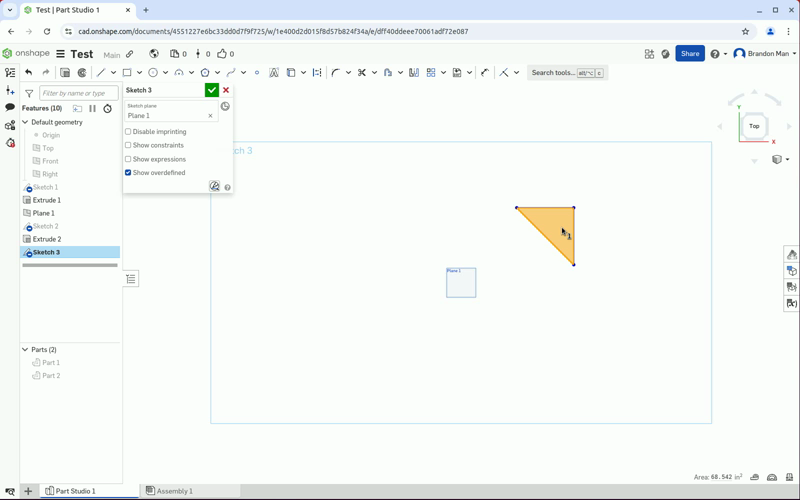
mouse_move(73, 352)
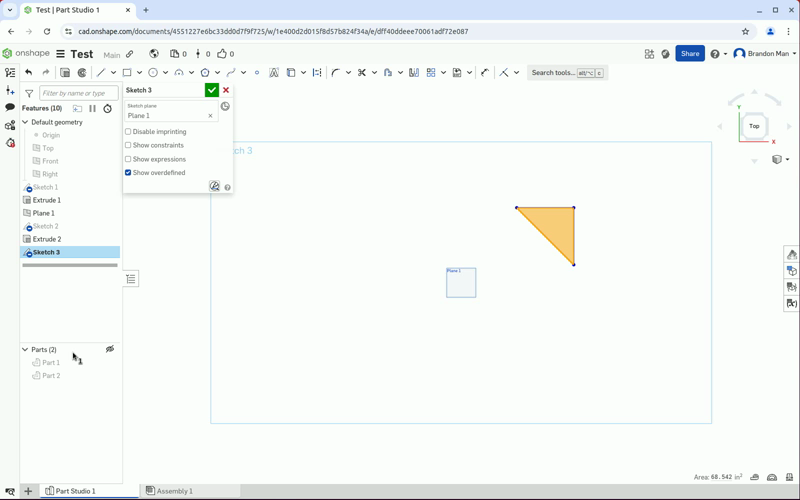
key(shift+y)
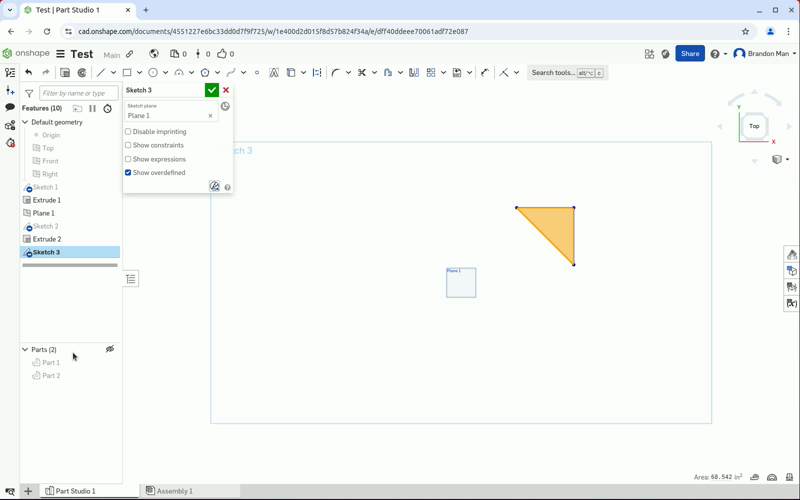
key(shift+e)
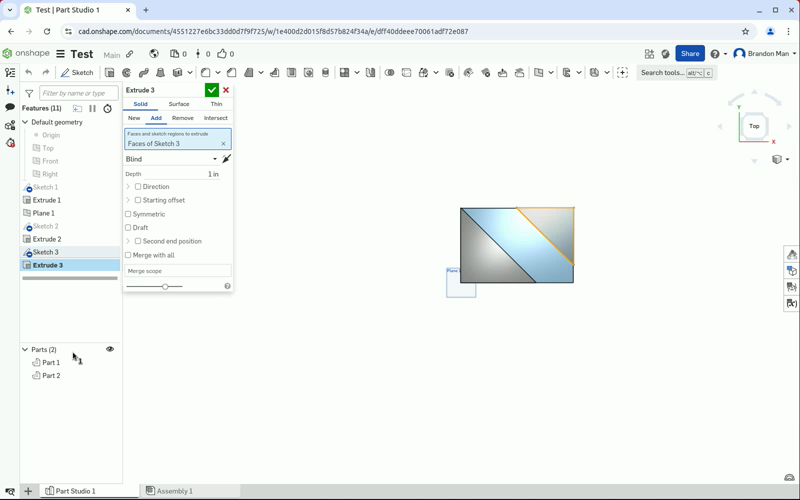
mouse_move(143, 106)
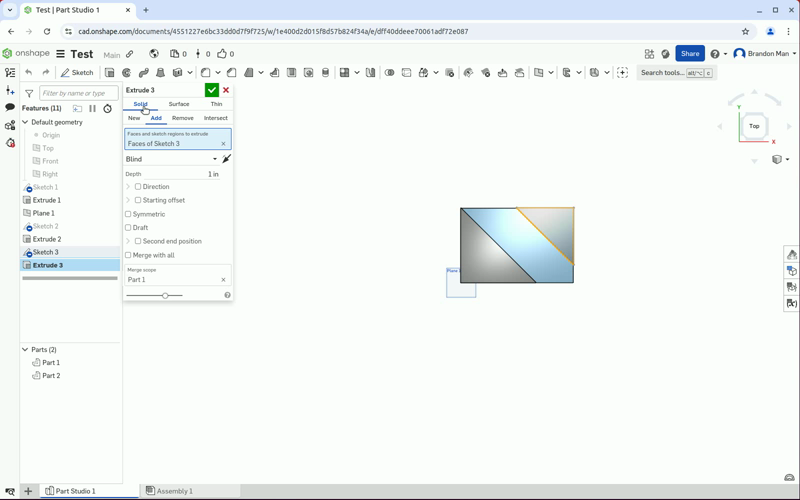
click(143, 106)
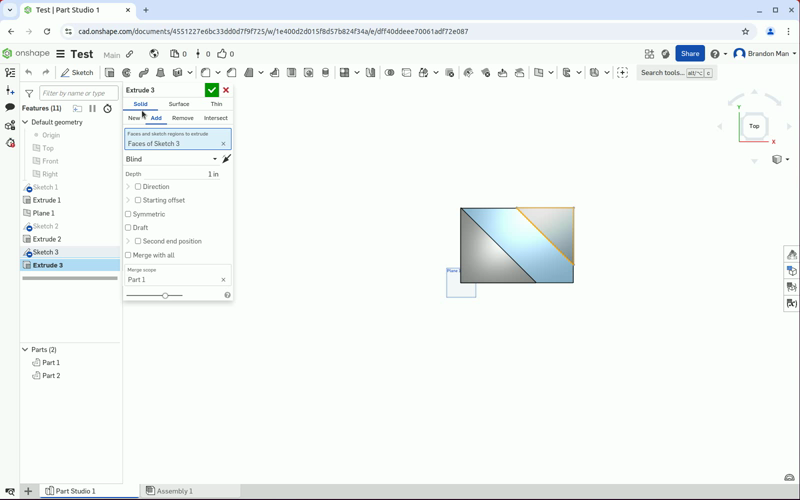
mouse_move(137, 120)
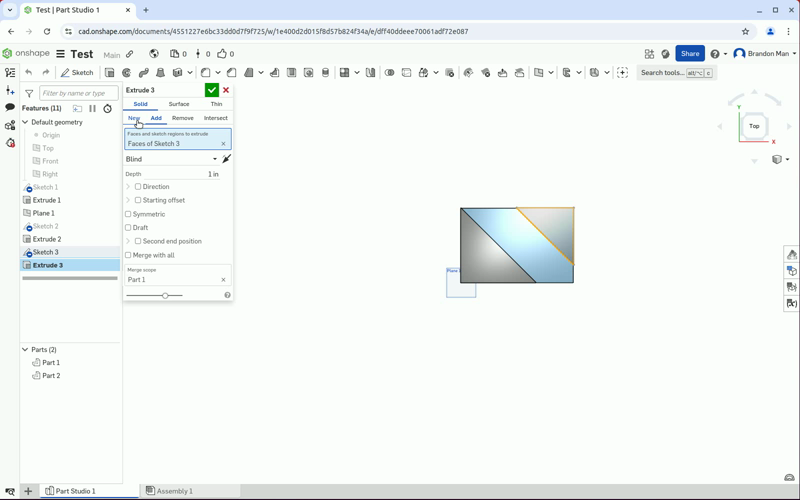
click(137, 120)
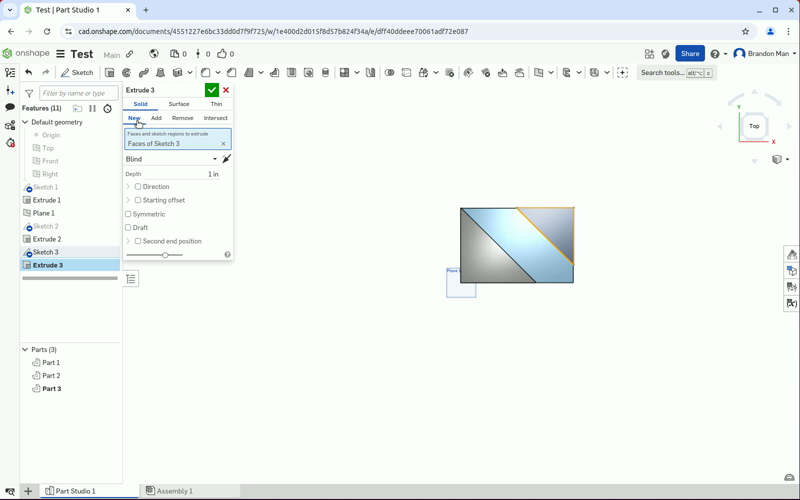
key(tab, 4)
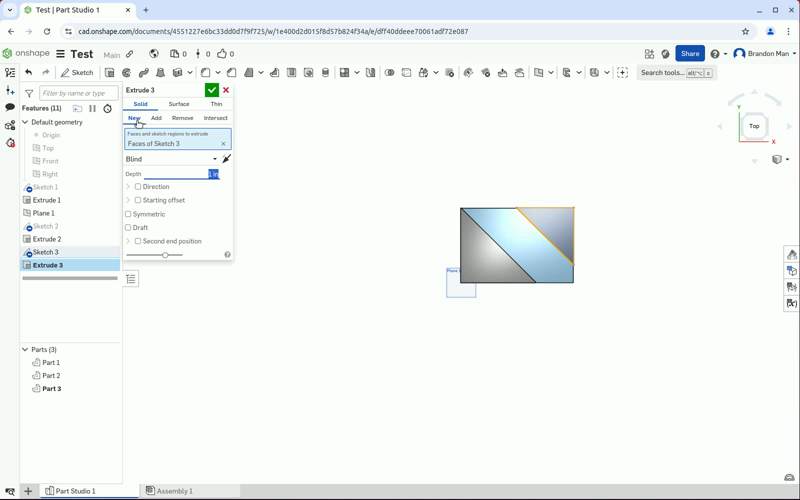
text(7.703)
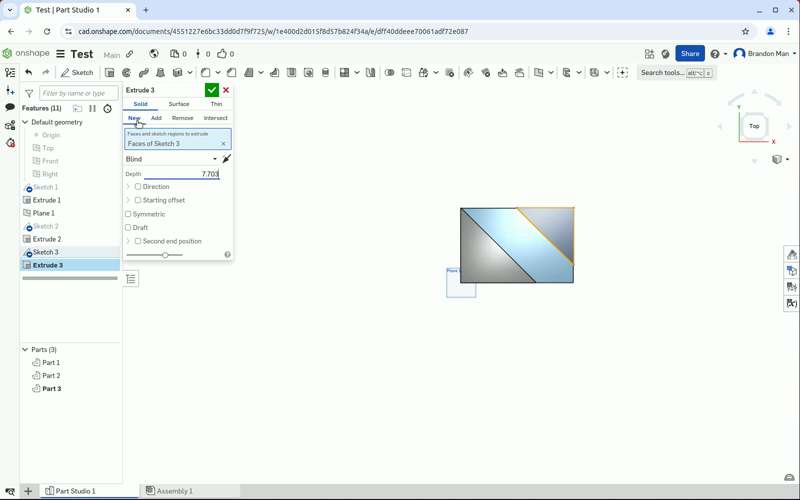
key(enter)
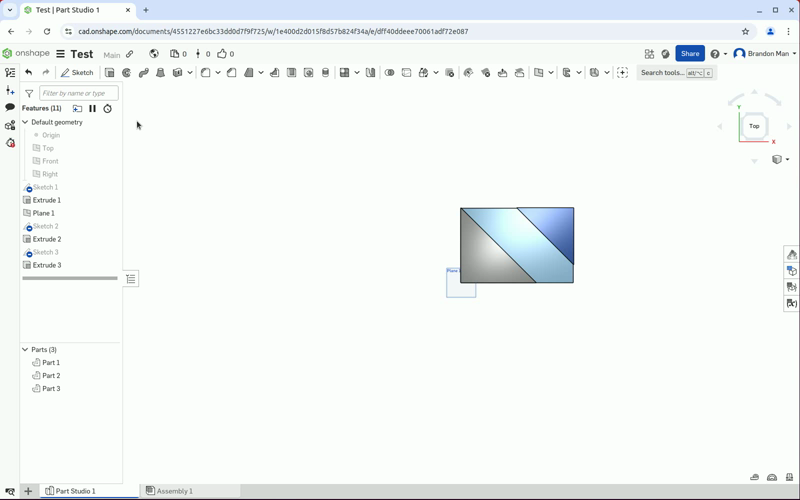
key(shift+h)
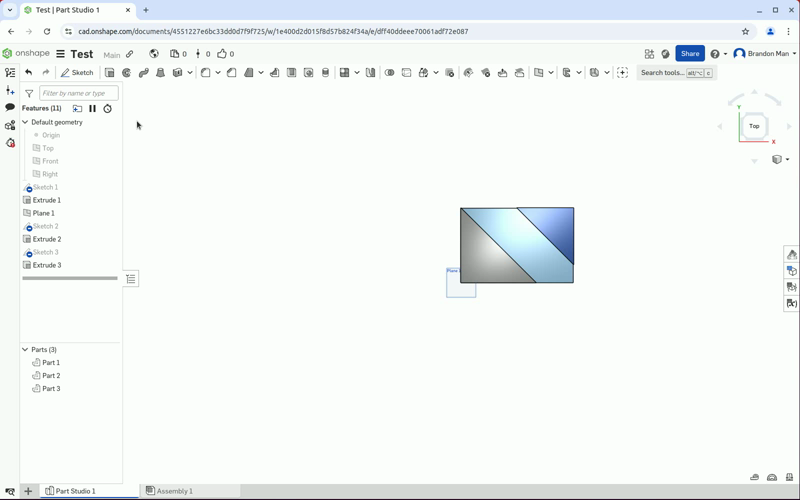
key(shift+h)
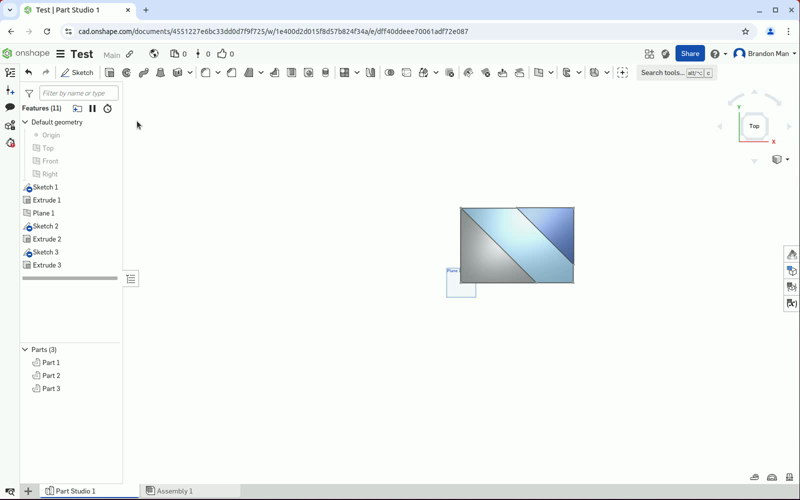
key(shift+7)
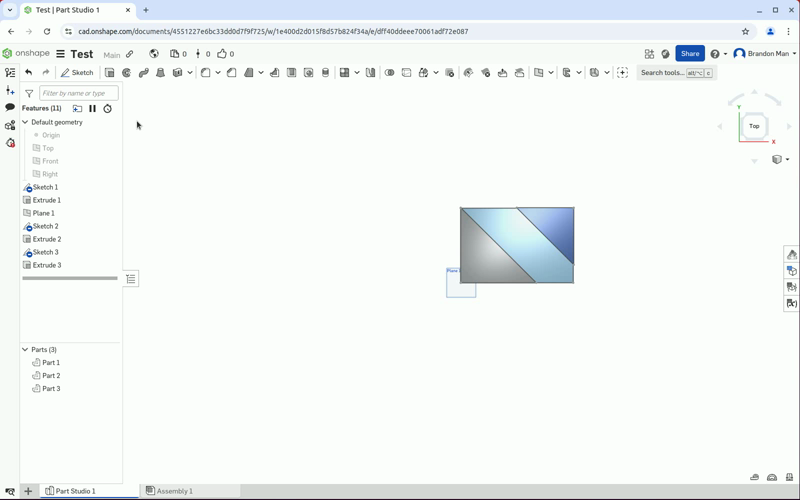
key(up, 3)
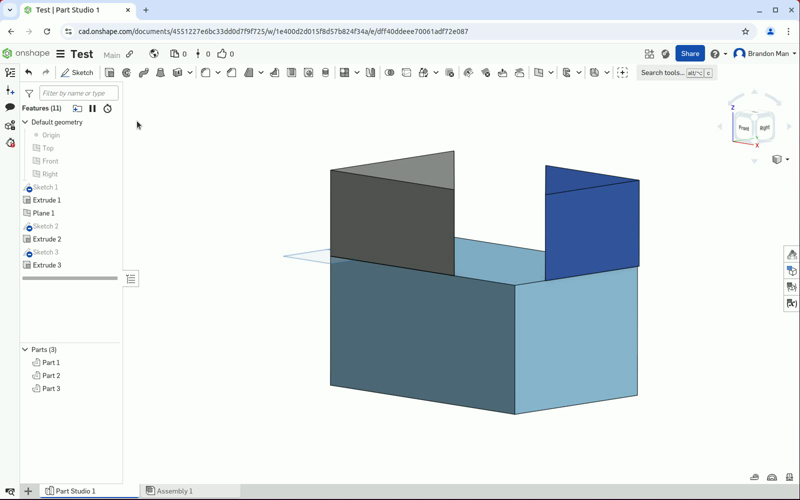
key(left, 3)
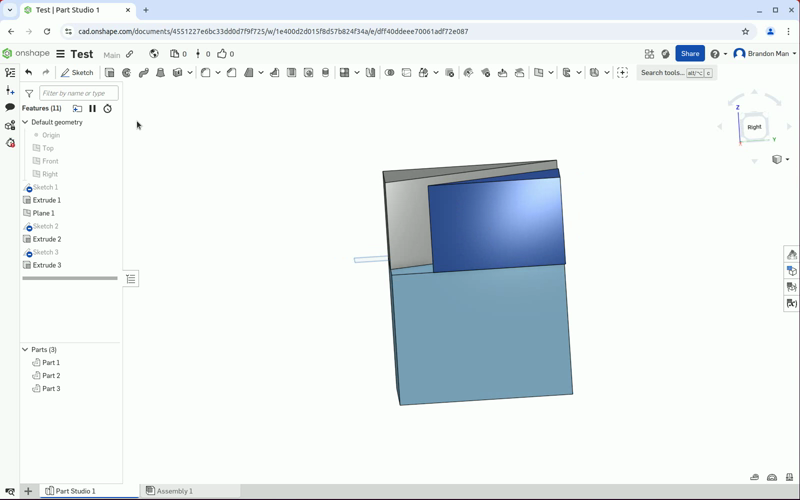
key(right, 3)
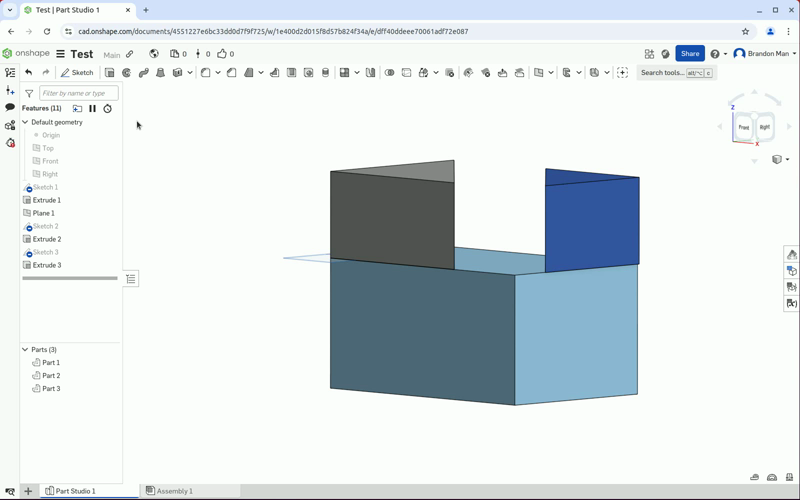
key(down, 3)
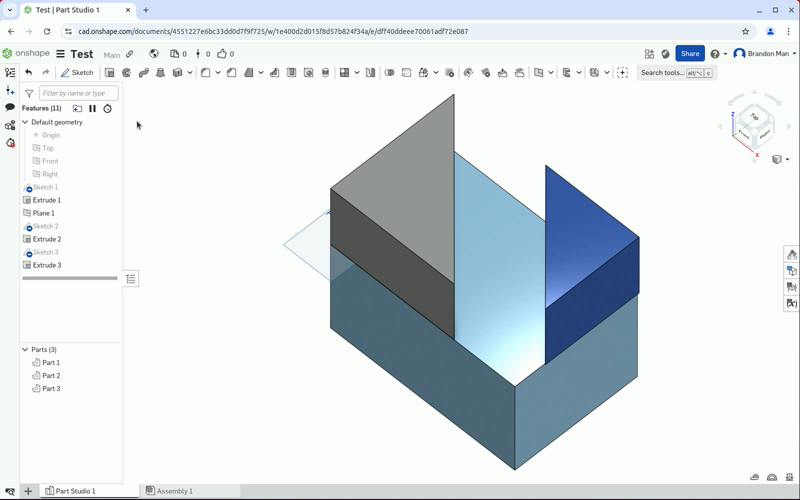
mouse_move(73, 189)
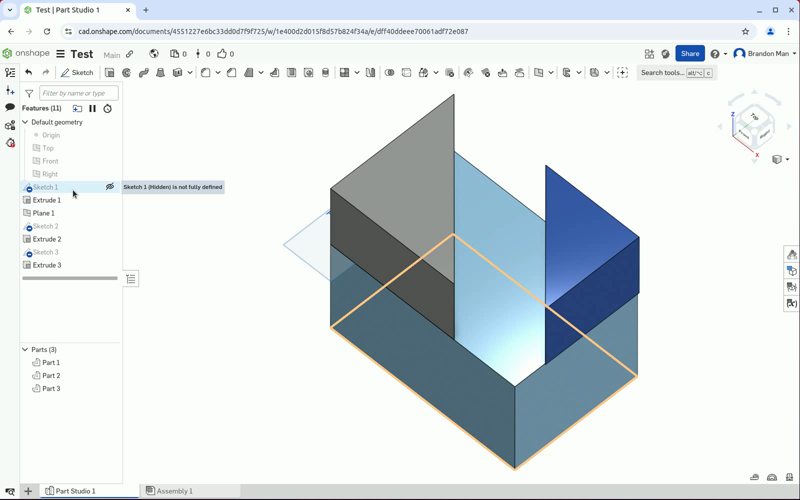
click(73, 189)